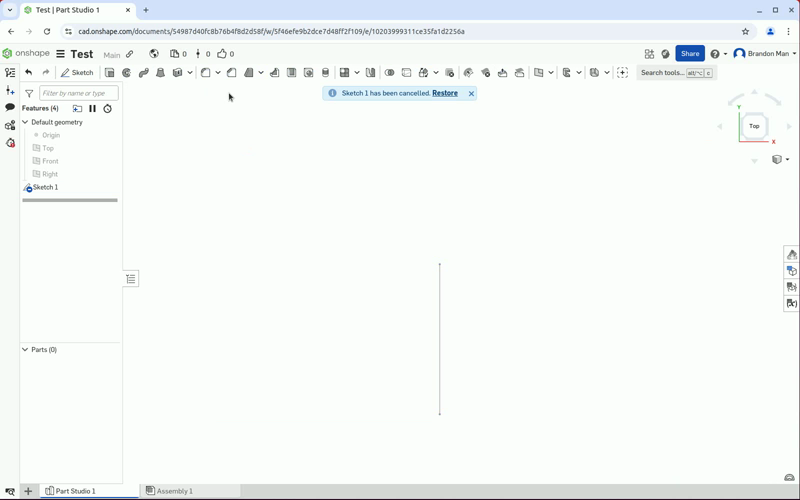
key(shift+h)
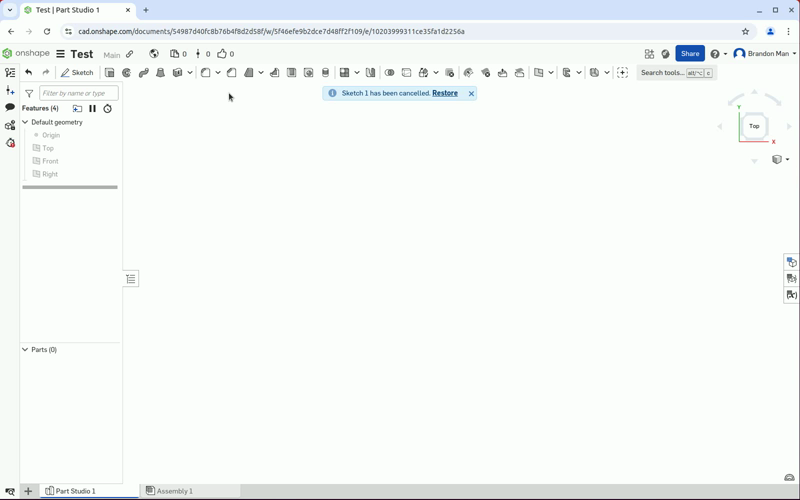
key(shift+s)
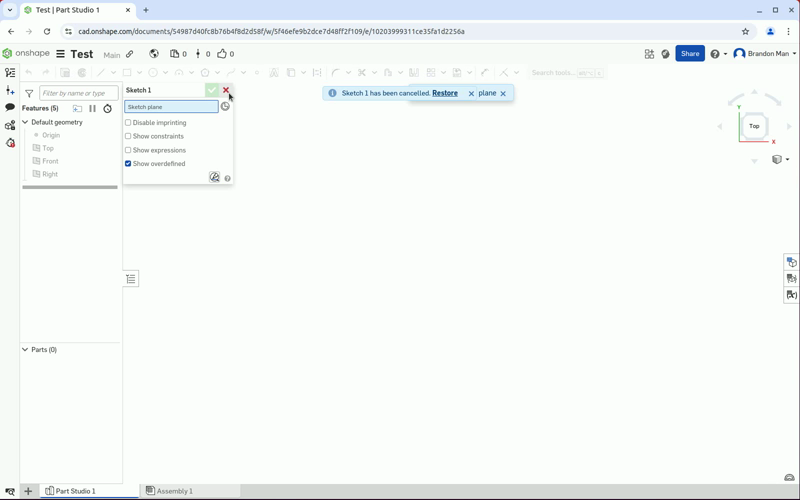
mouse_move(73, 150)
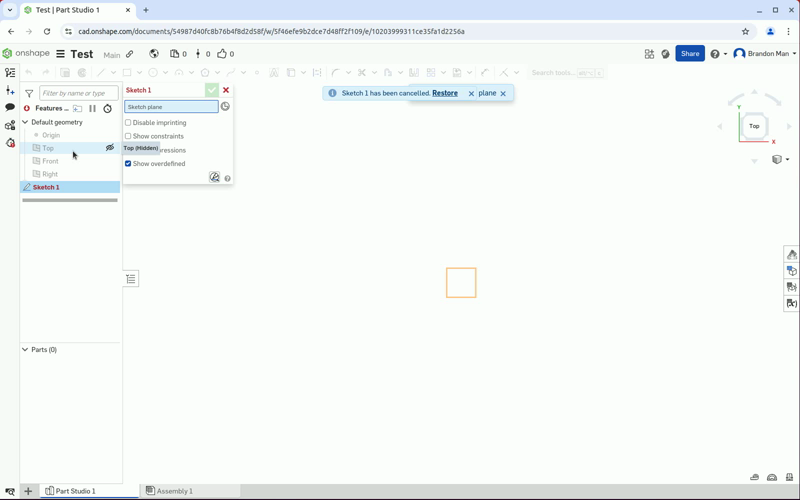
click(73, 150)
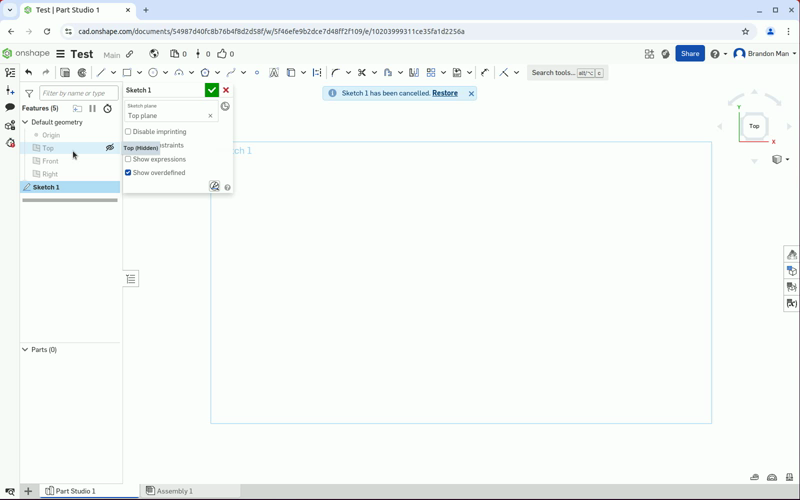
mouse_move(73, 352)
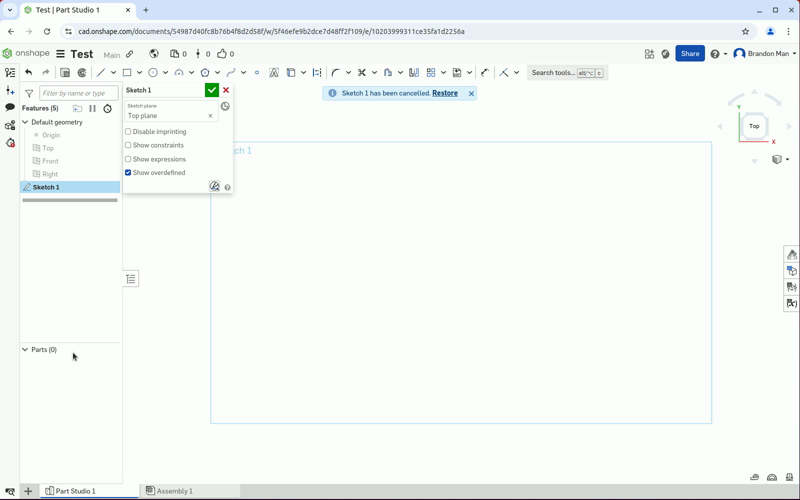
key(y)
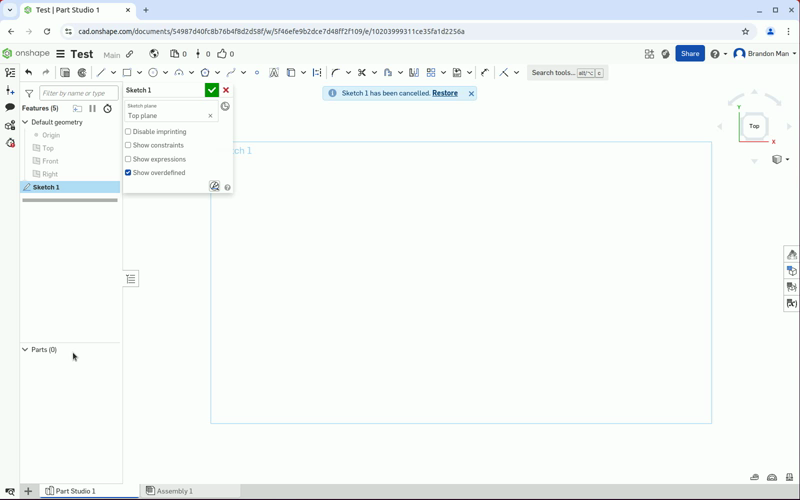
key(l)
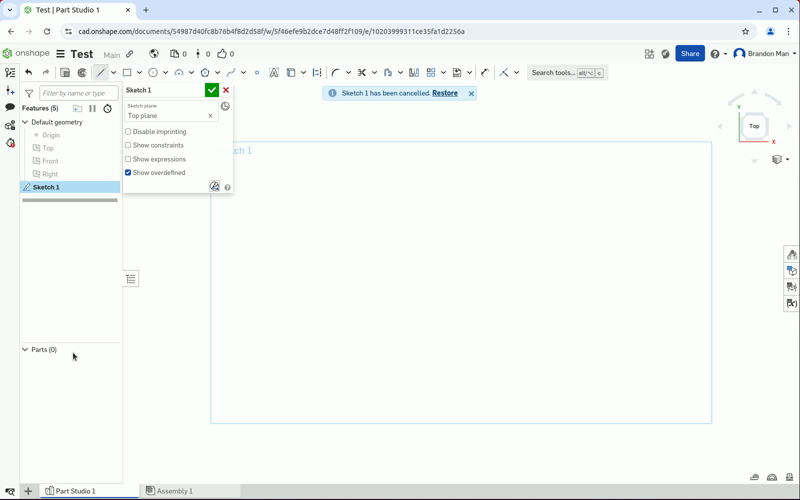
key_down(shift)
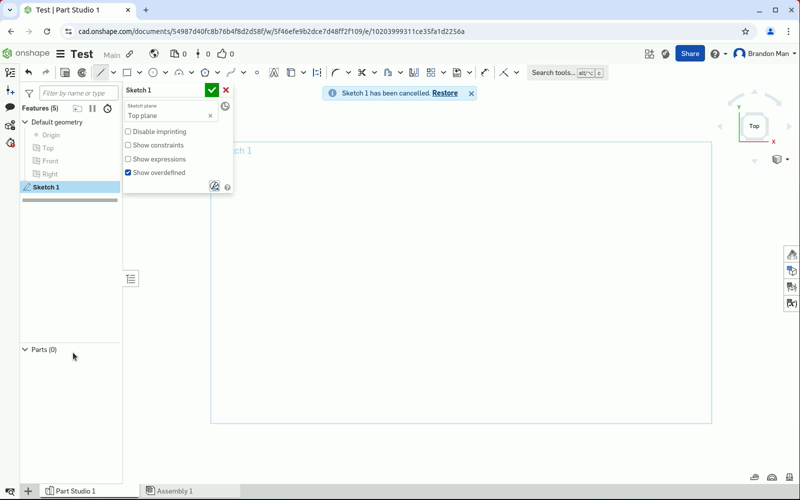
mouse_move(382, 320)
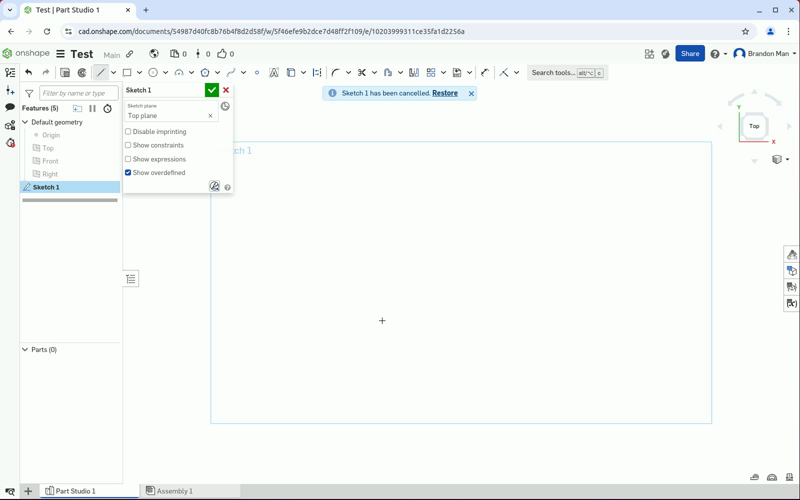
click(382, 320)
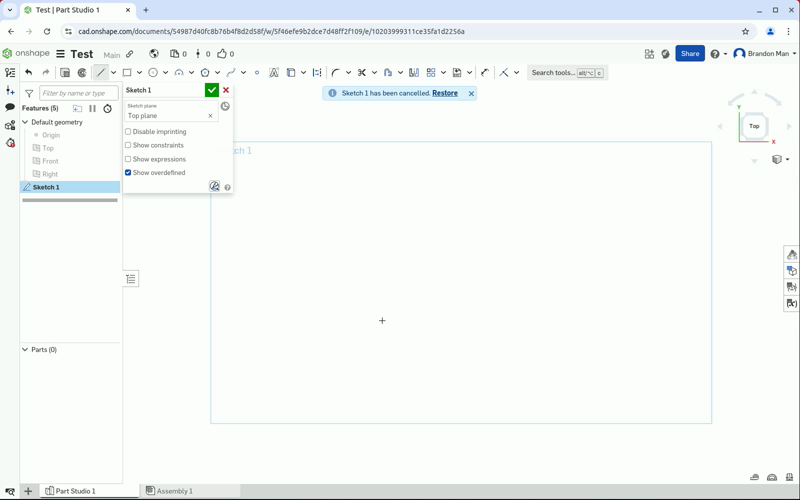
key_up(shift)
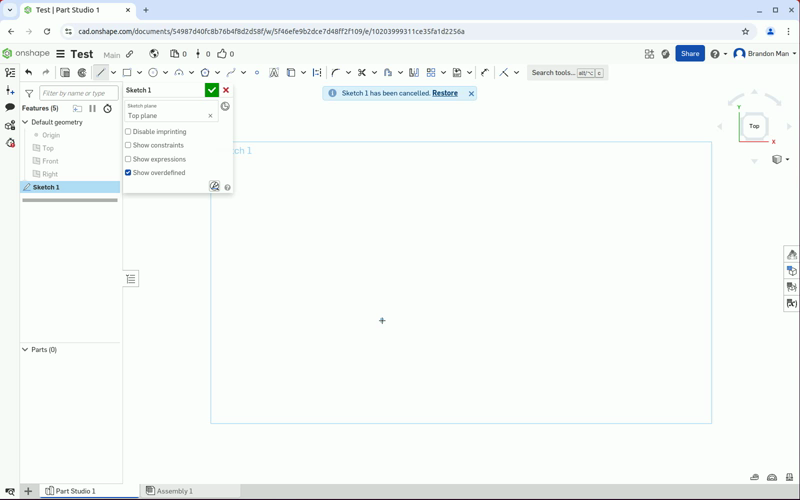
key_down(shift)
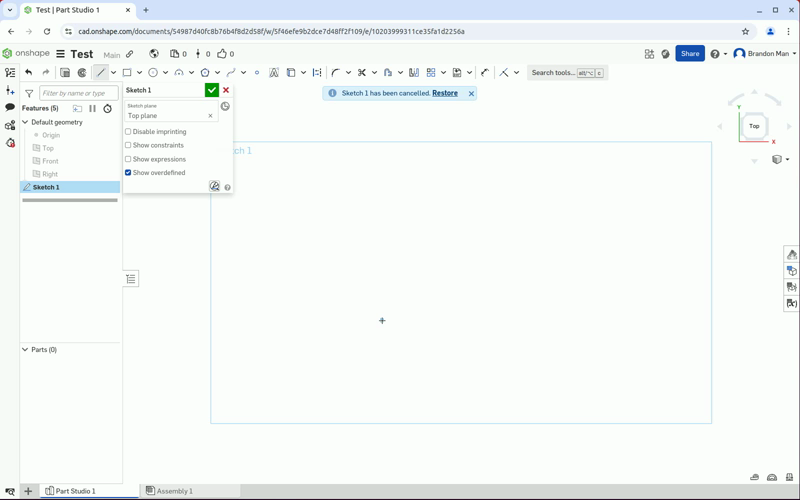
mouse_move(412, 320)
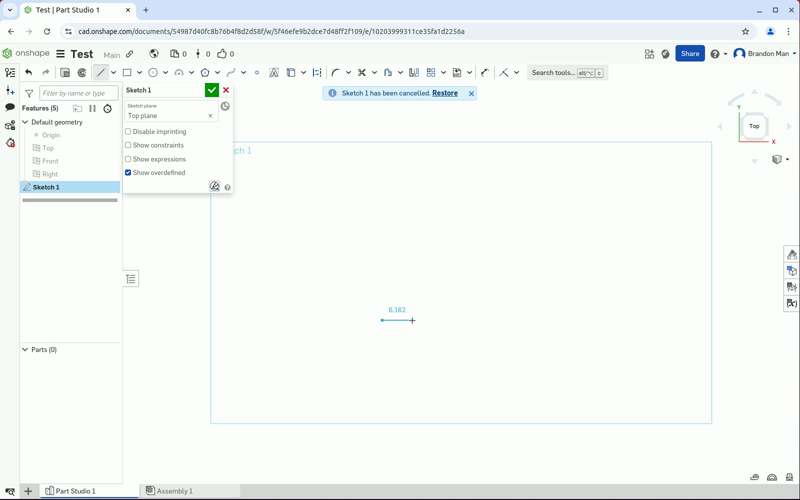
mouse_move(434, 320)
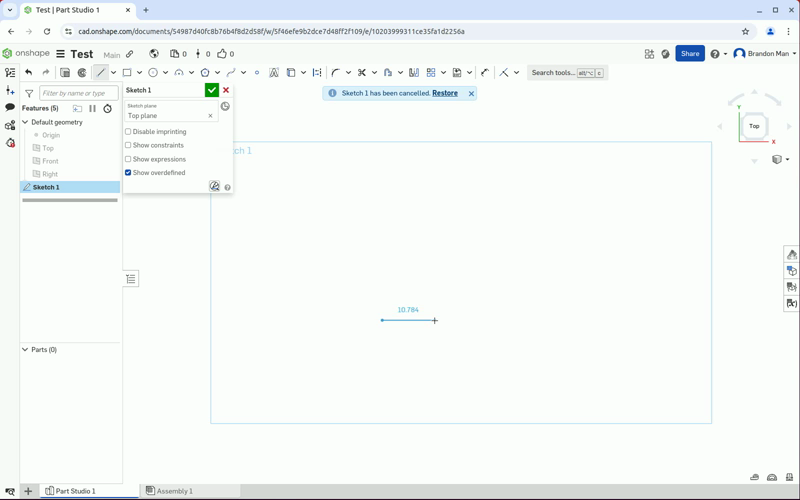
click(434, 320)
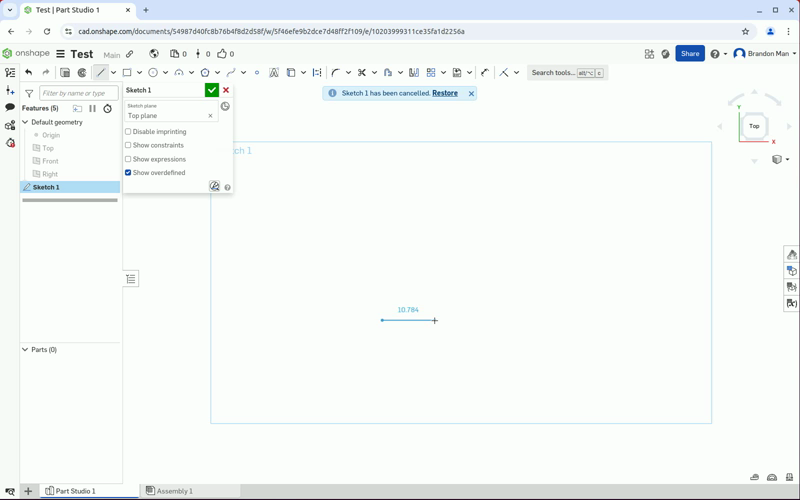
key_up(shift)
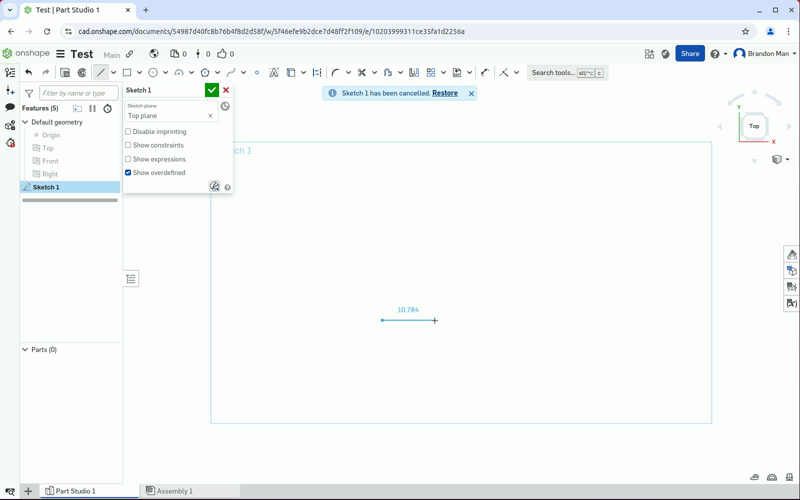
key_down(shift)
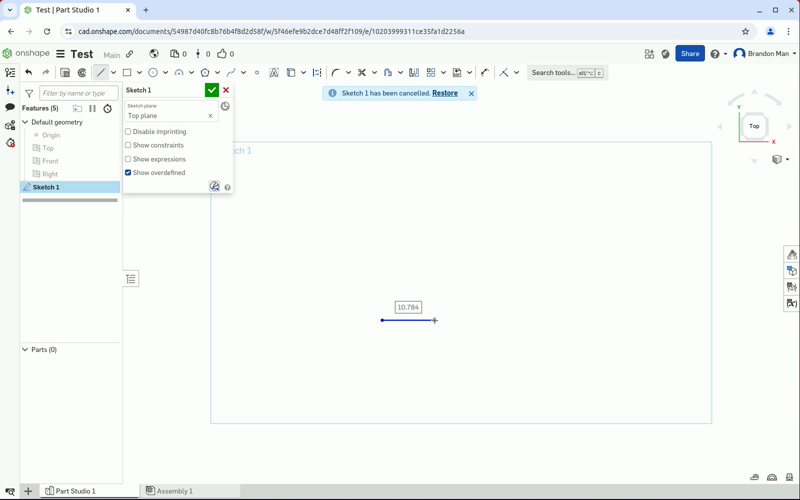
mouse_move(434, 245)
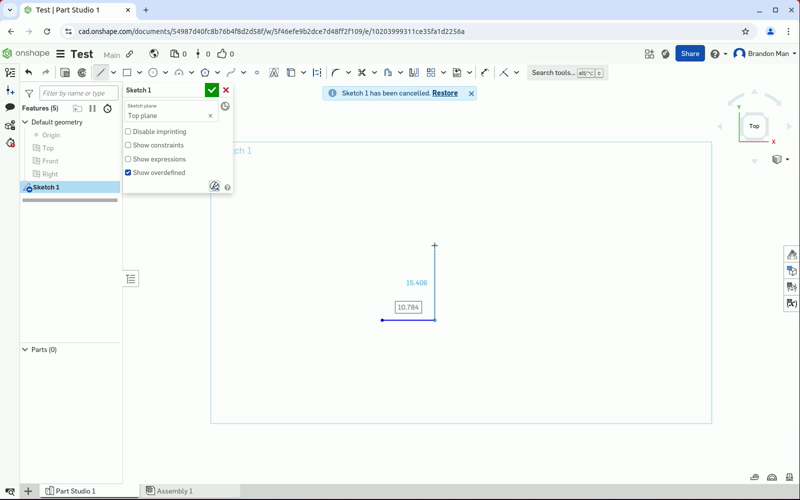
click(434, 245)
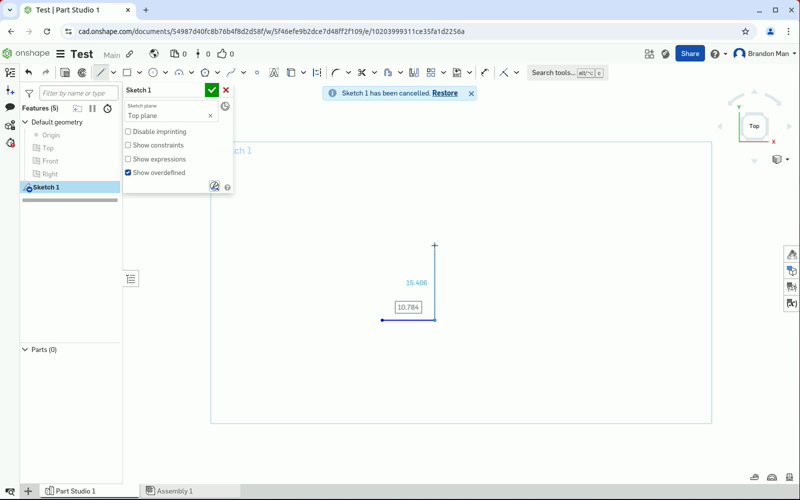
key_up(shift)
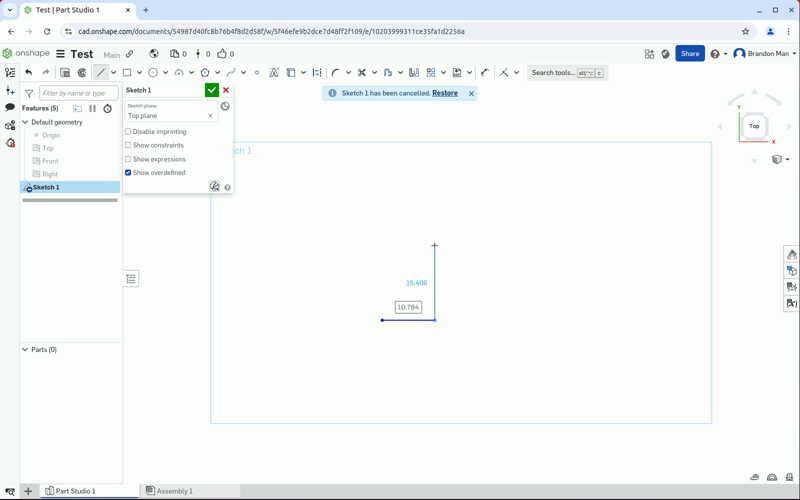
key_down(shift)
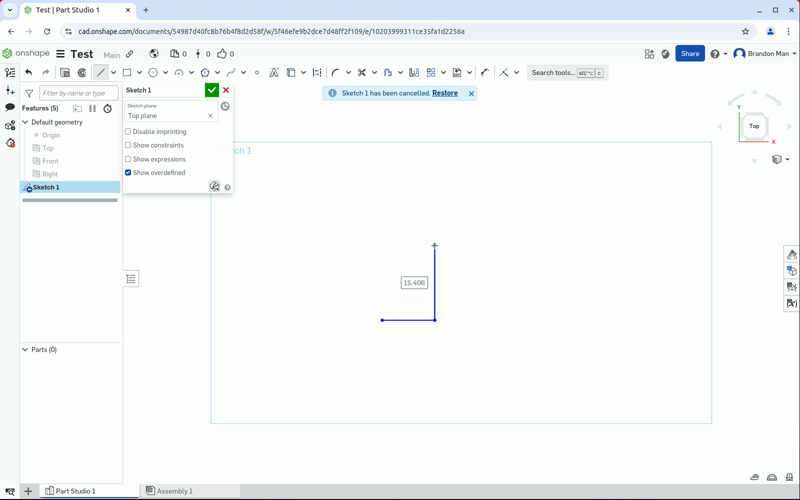
mouse_move(464, 245)
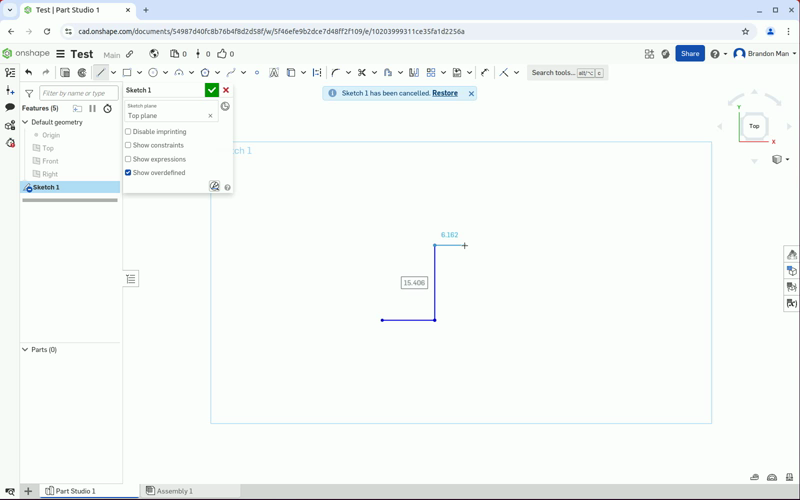
mouse_move(382, 245)
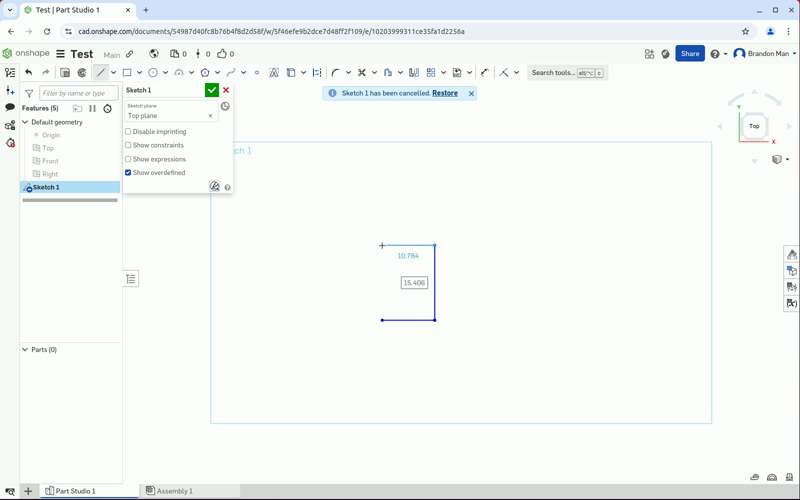
click(382, 245)
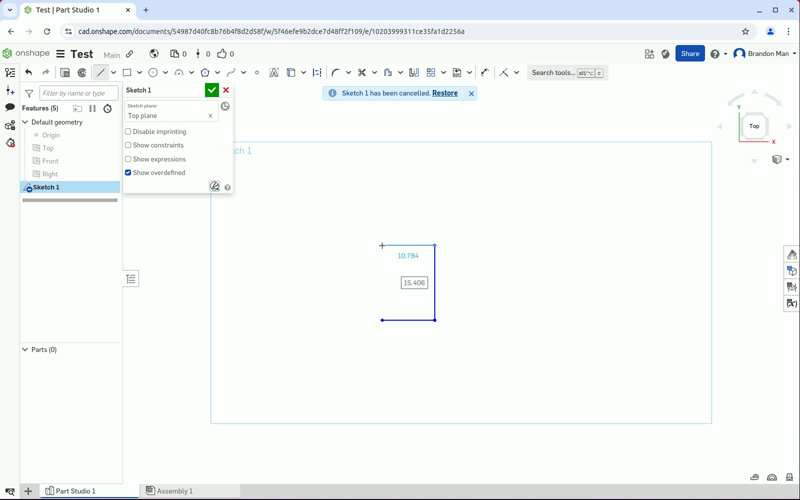
key_up(shift)
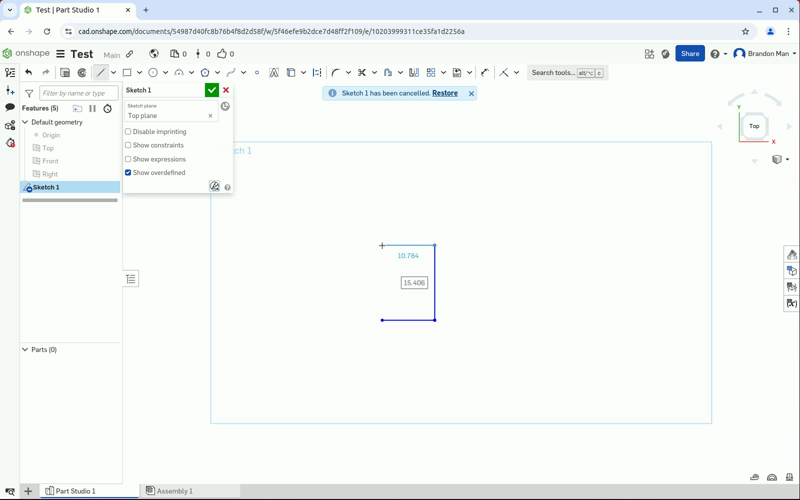
key_down(shift)
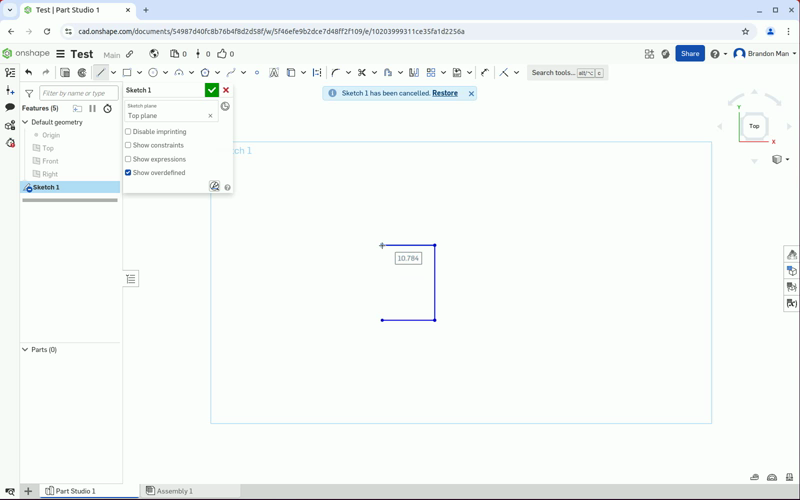
mouse_move(382, 320)
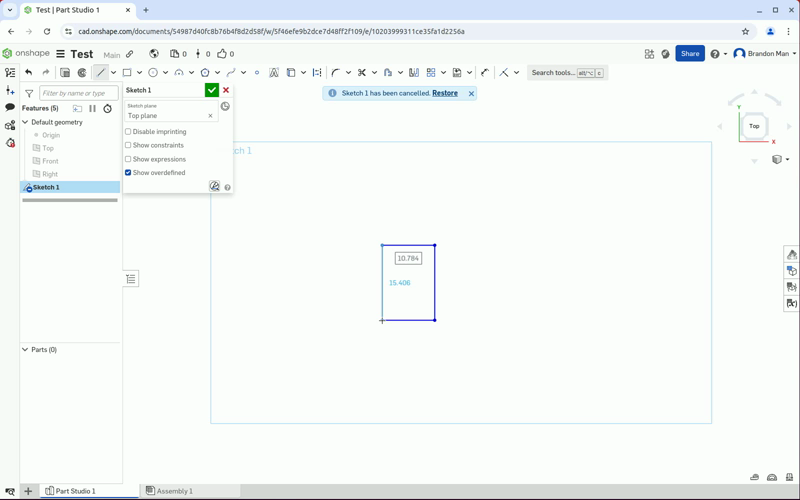
key_up(shift)
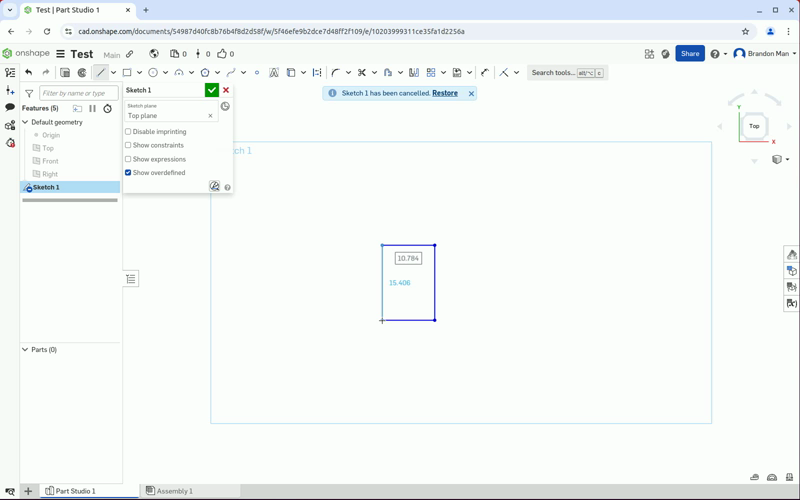
click(382, 320)
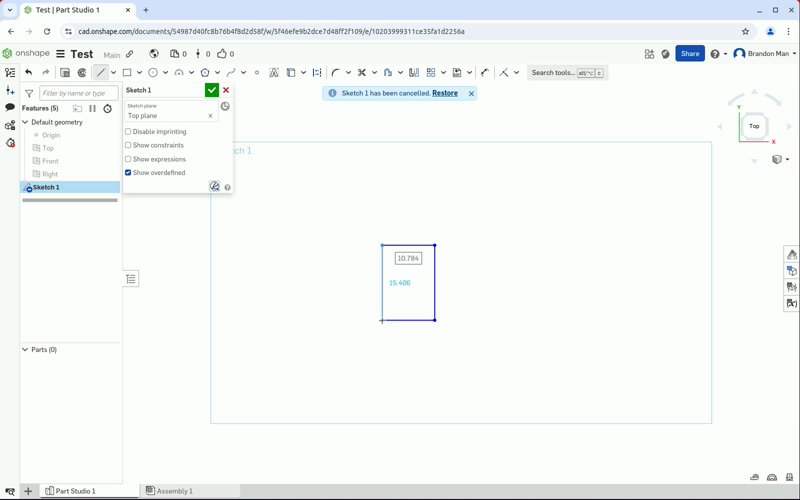
key(esc)
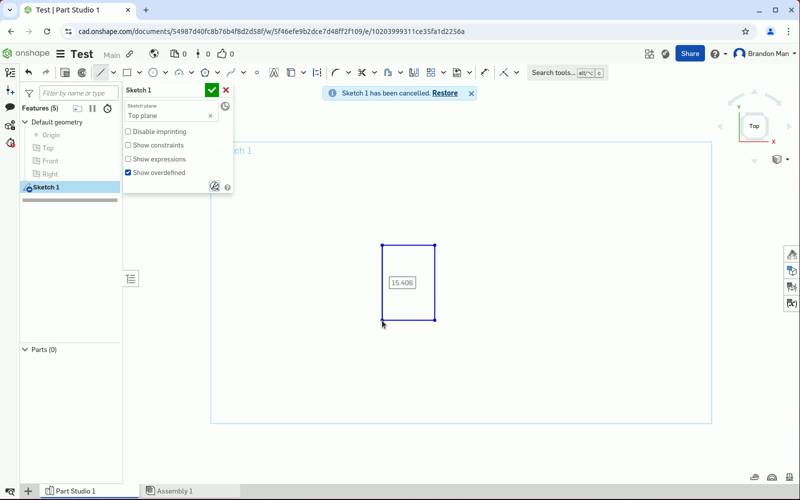
mouse_move(386, 298)
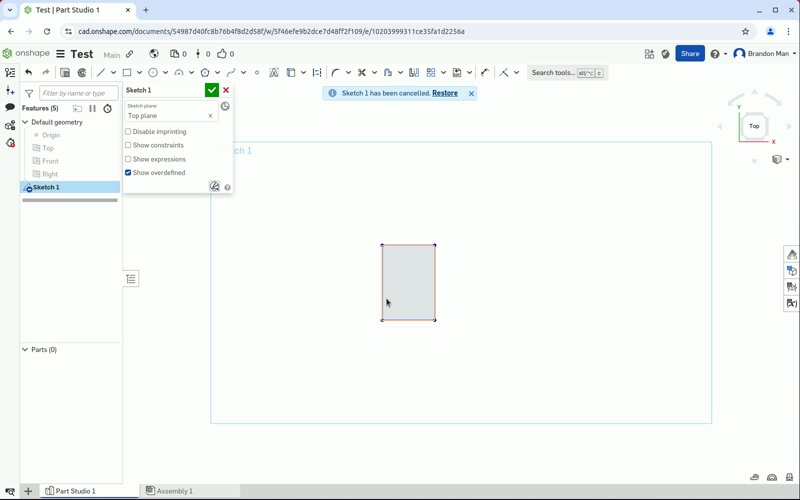
click(386, 298)
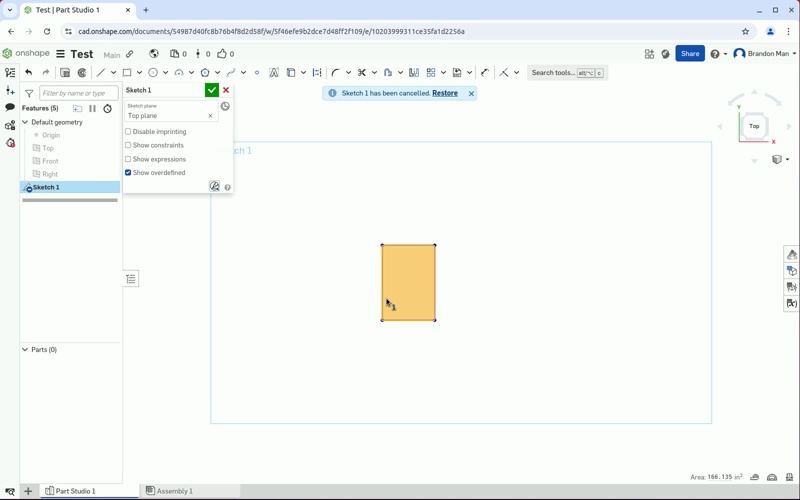
mouse_move(73, 352)
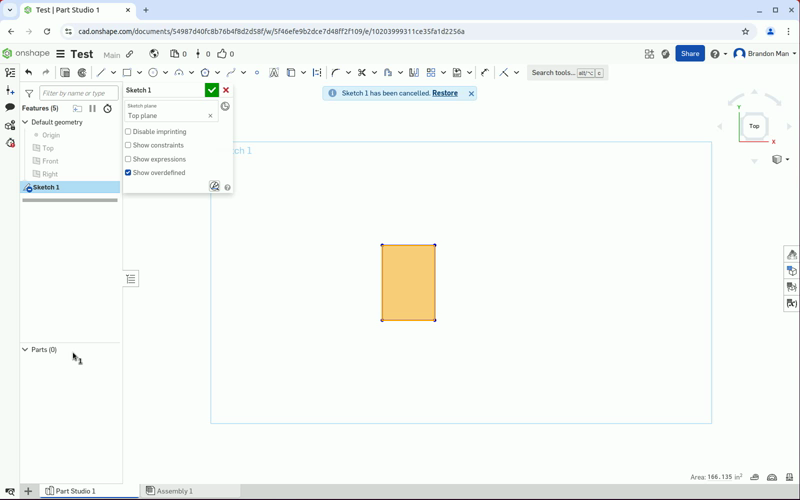
key(shift+y)
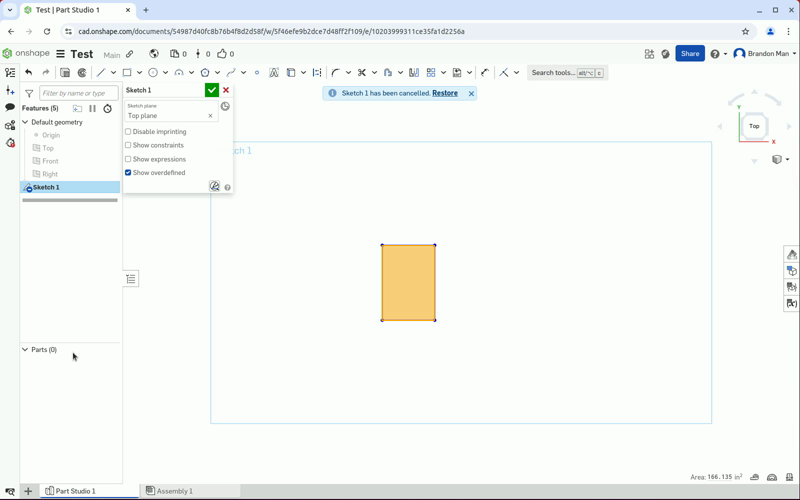
key(shift+e)
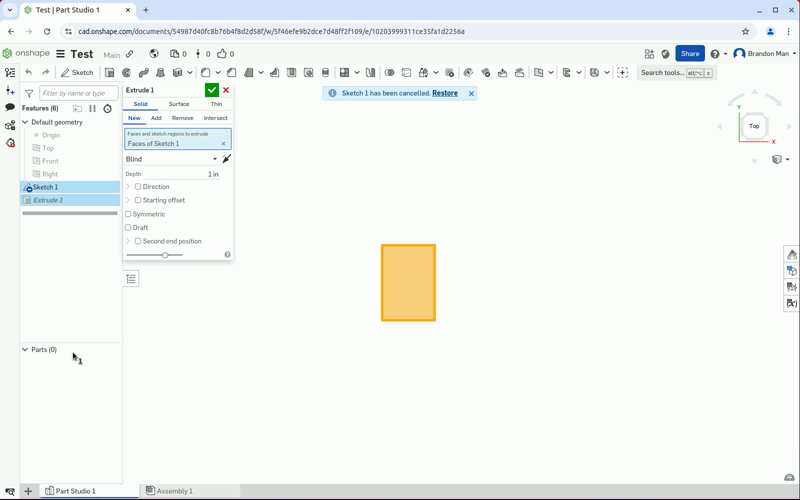
mouse_move(143, 106)
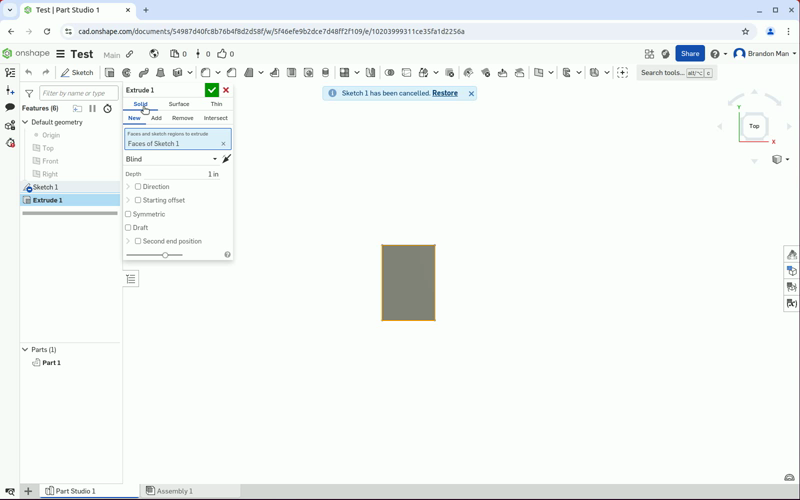
click(143, 106)
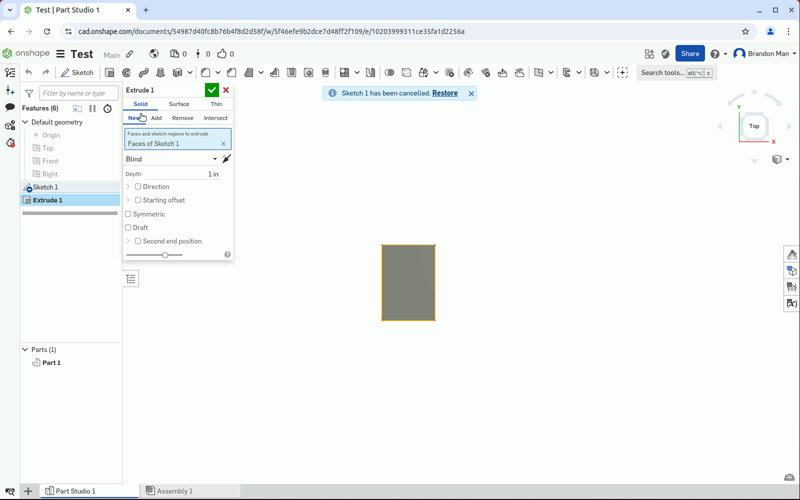
mouse_move(137, 120)
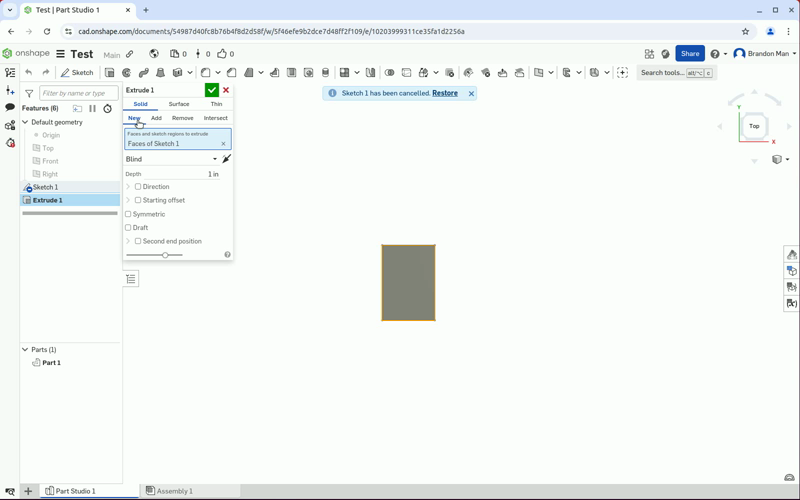
click(137, 120)
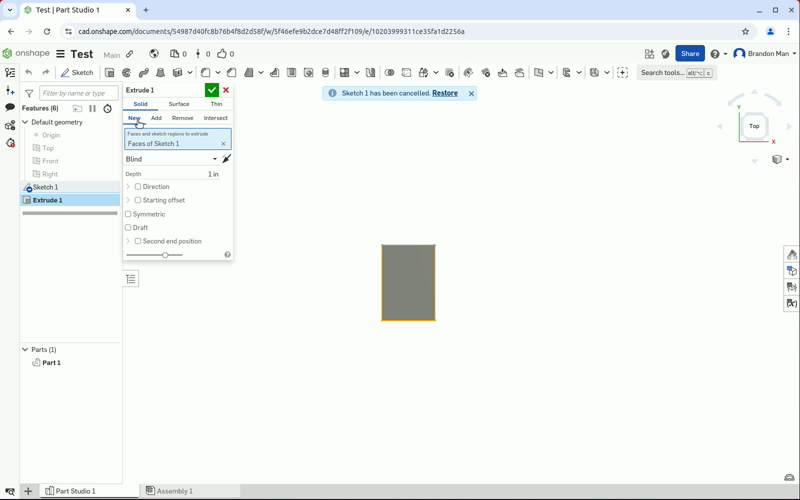
key(tab, 4)
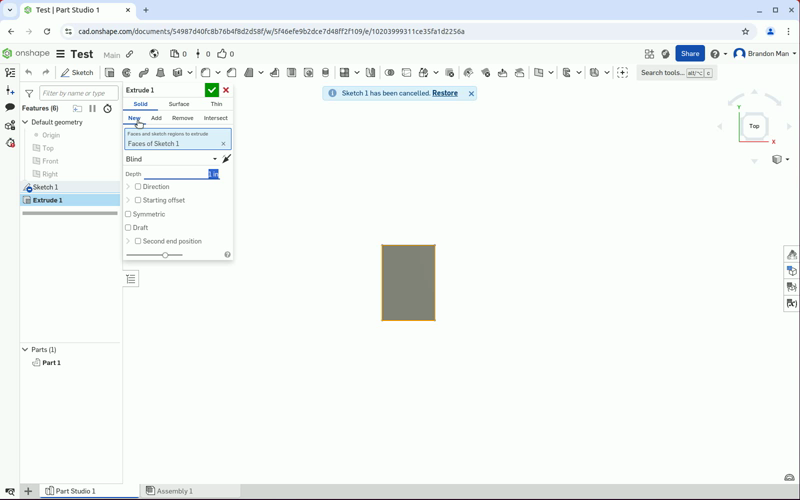
text(7.703)
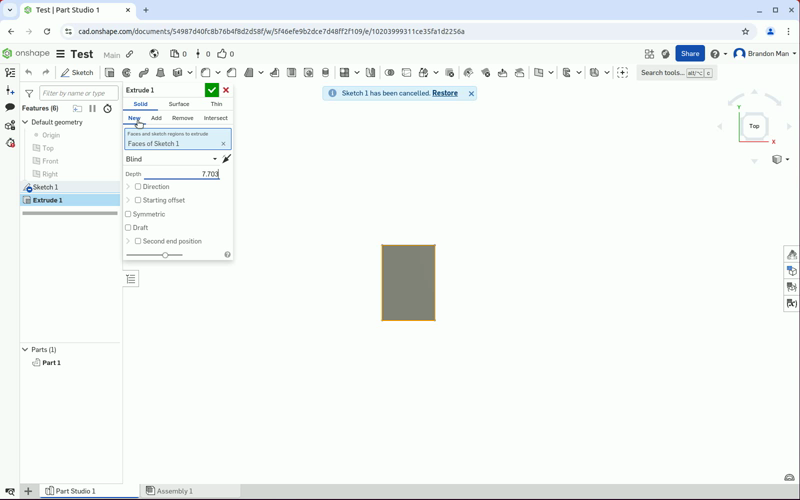
key(enter)
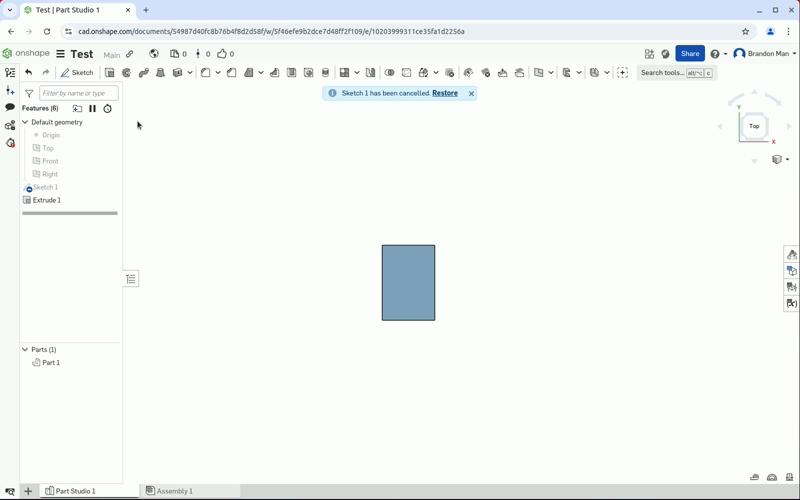
key(shift+h)
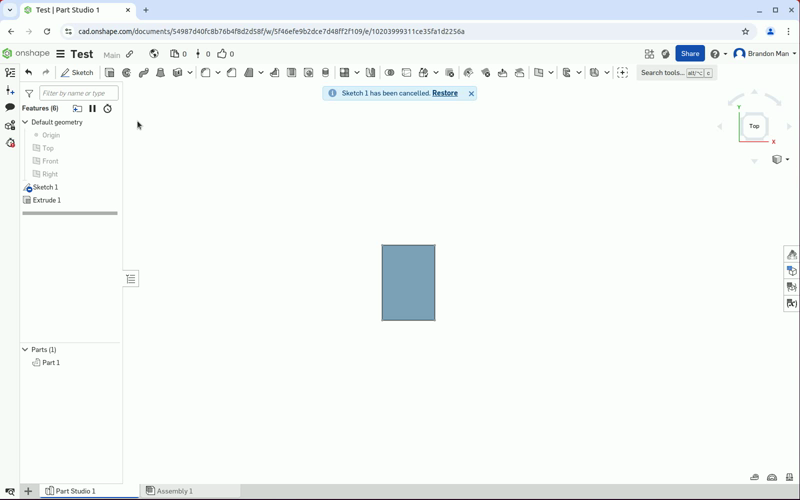
key(shift+h)
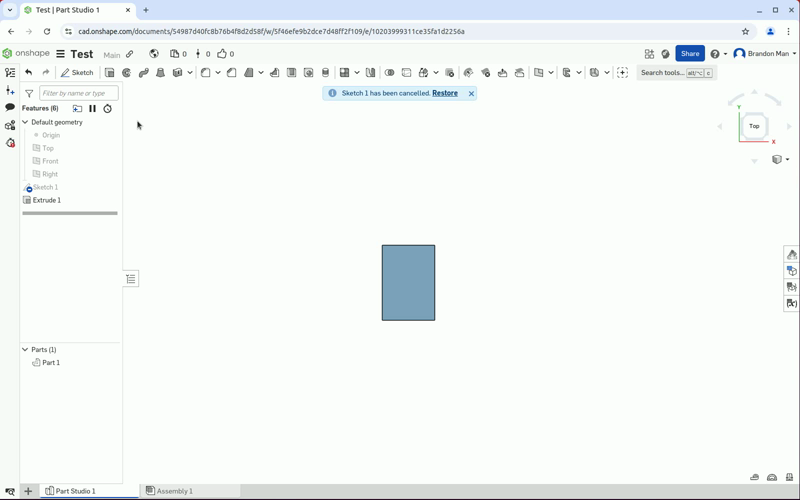
mouse_move(73, 189)
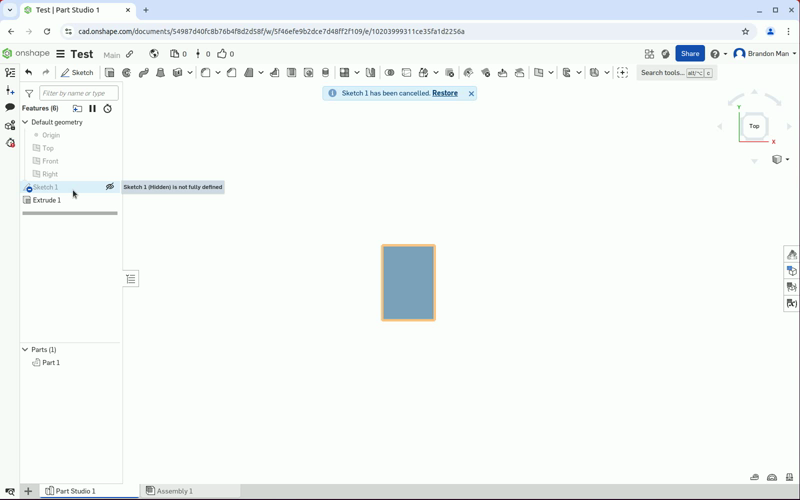
click(73, 189)
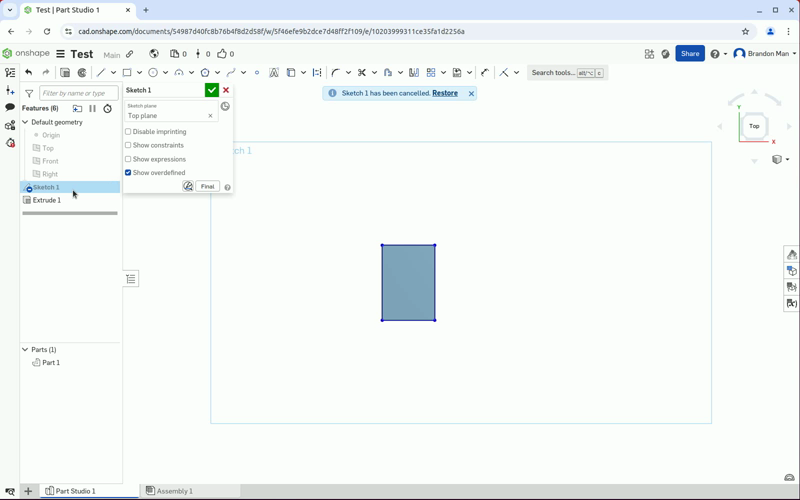
mouse_move(229, 92)
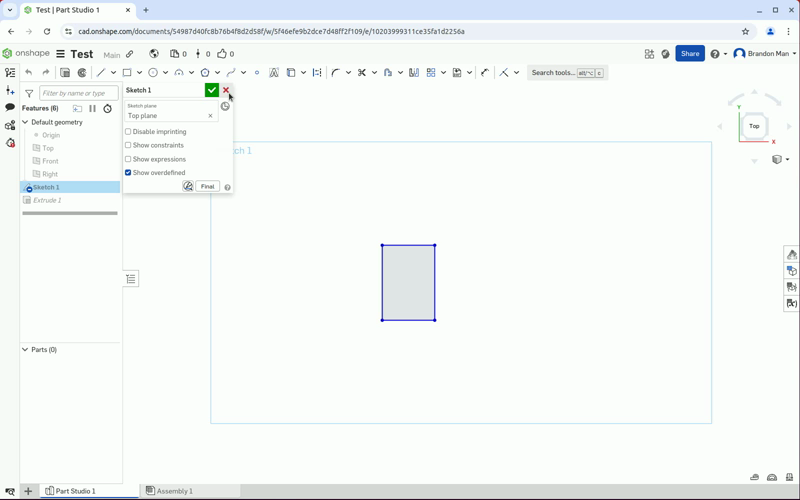
click(229, 92)
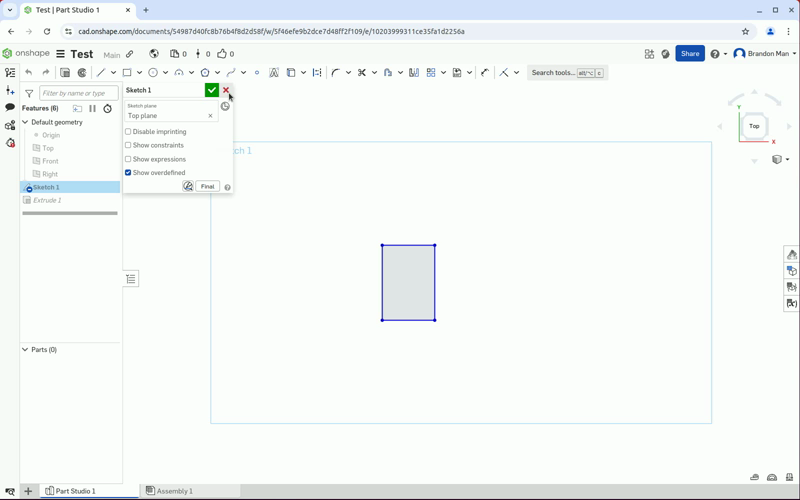
key(shift+s)
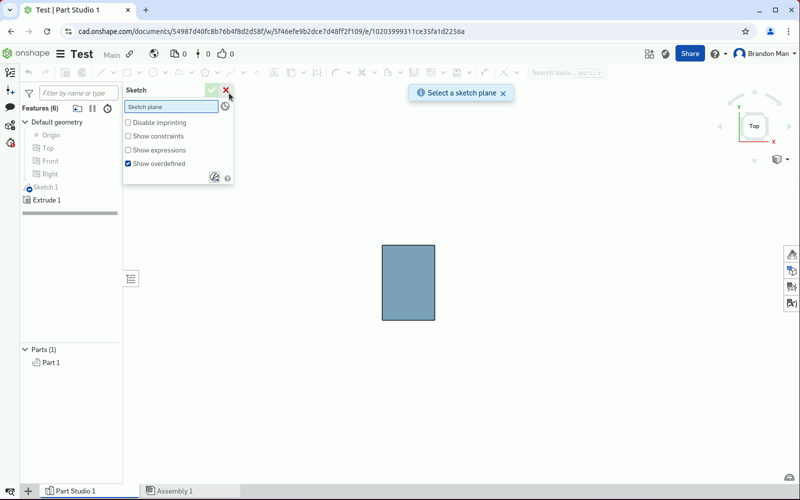
mouse_move(73, 150)
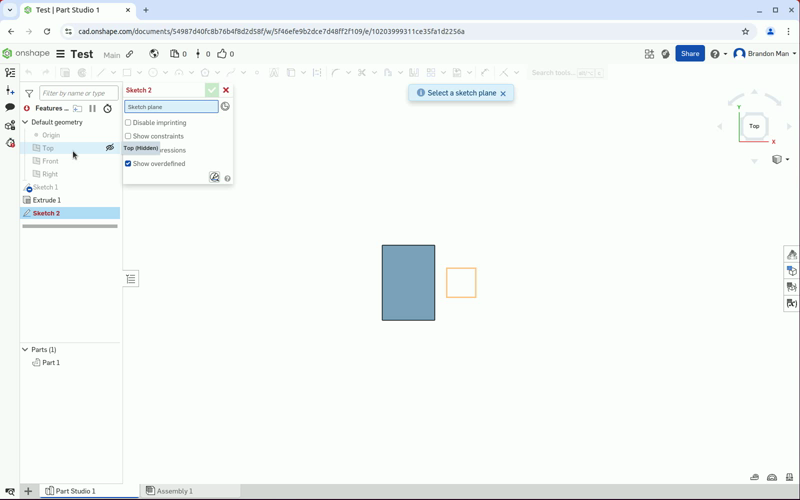
click(73, 150)
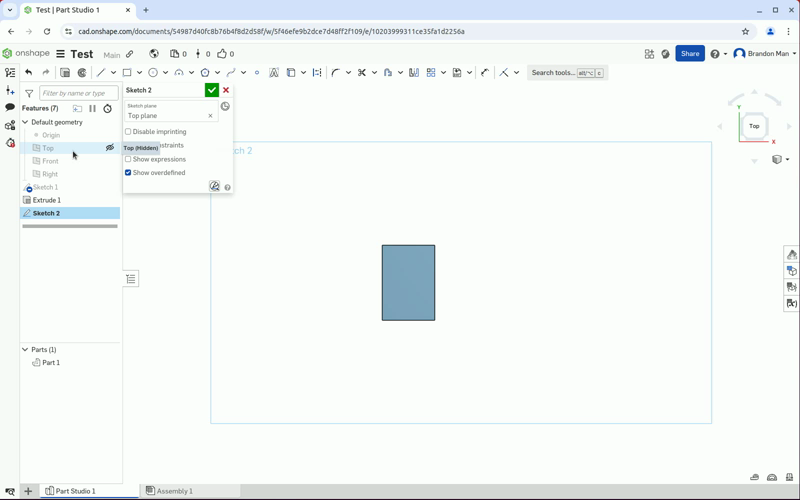
mouse_move(73, 352)
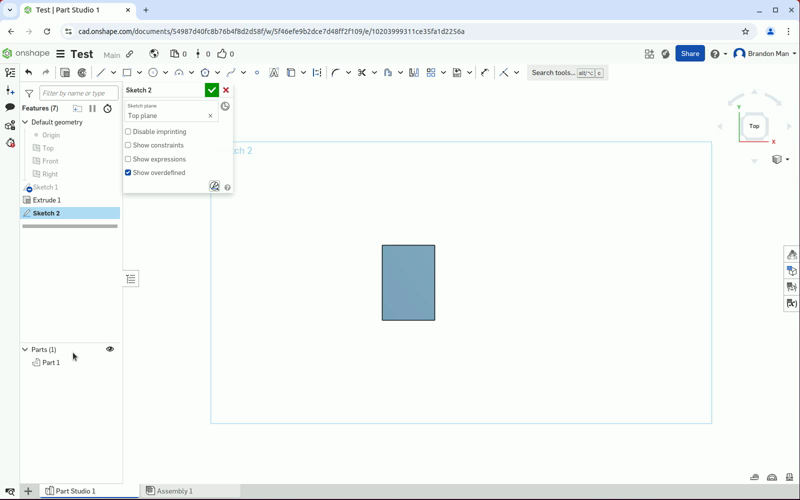
key(y)
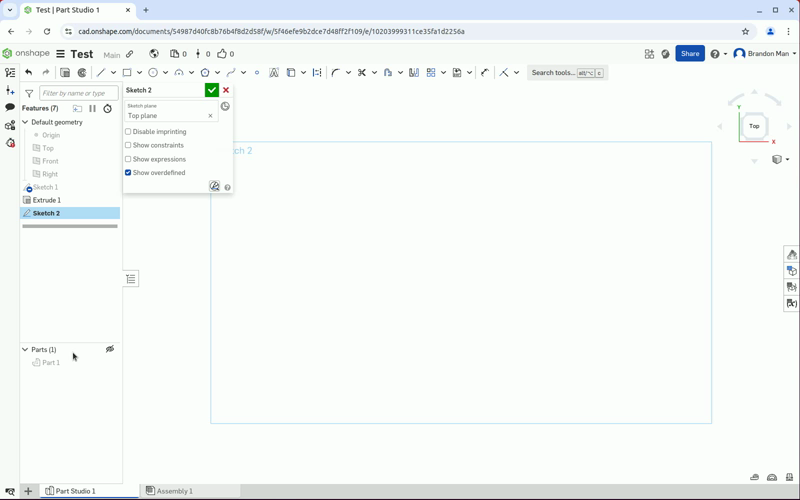
key(l)
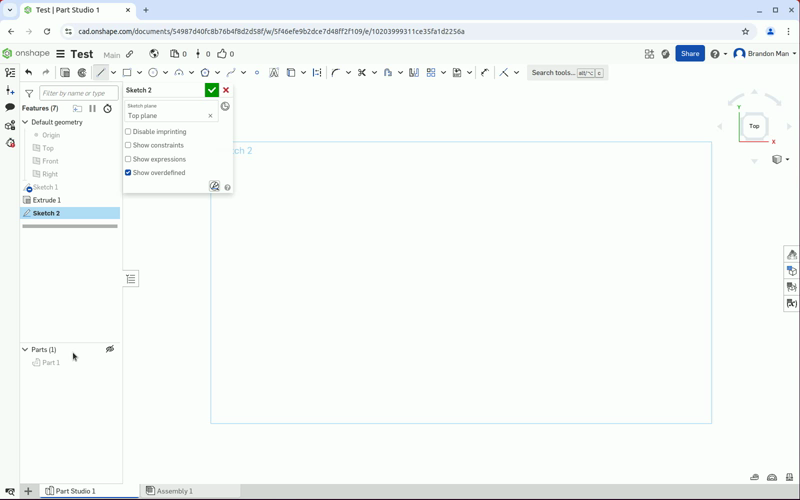
key_down(shift)
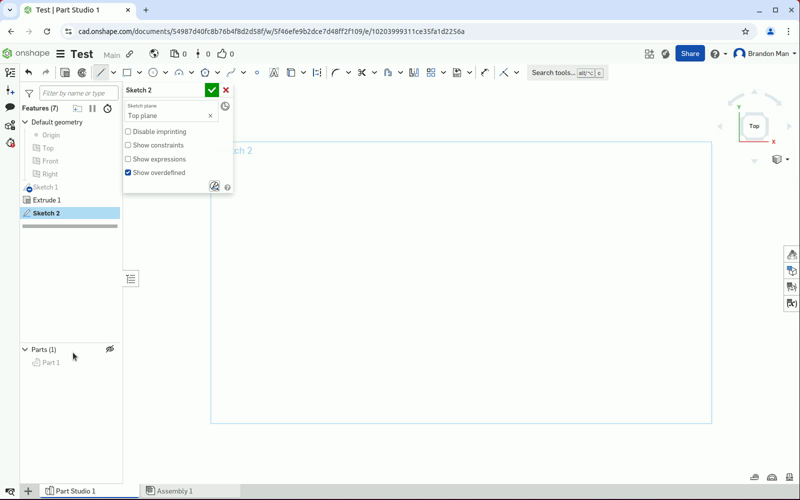
mouse_move(434, 320)
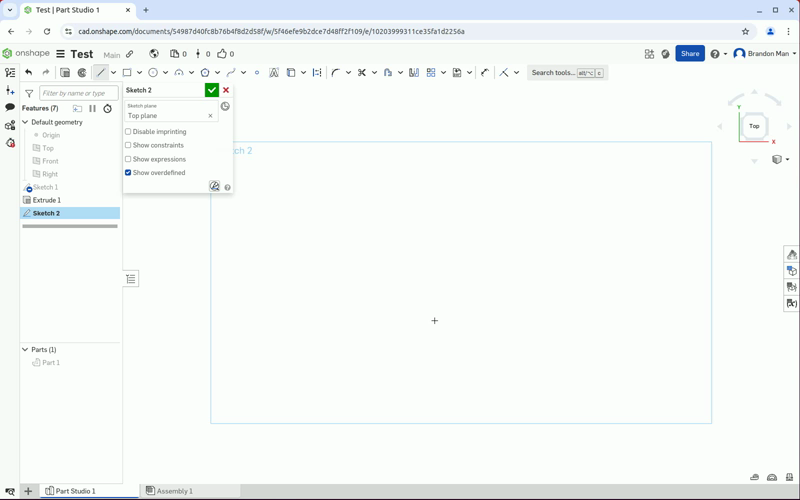
click(434, 320)
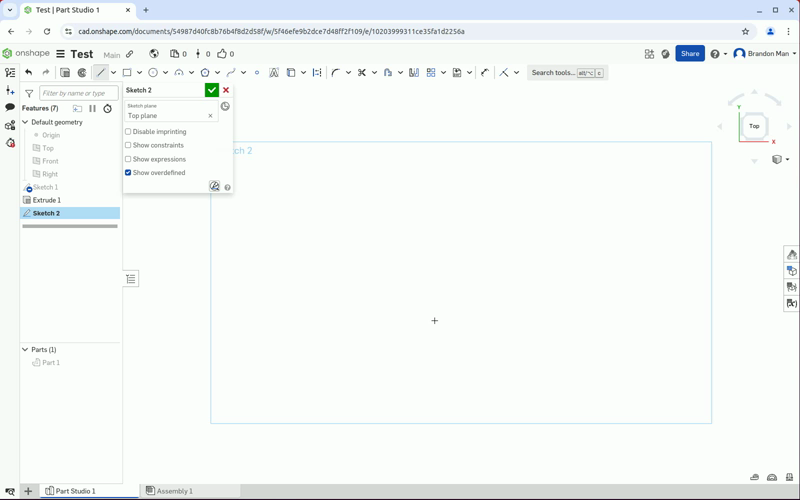
key_up(shift)
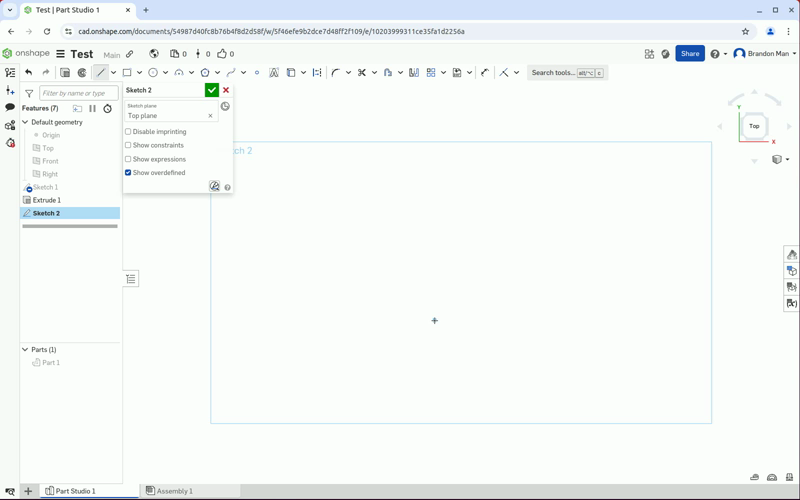
key_down(shift)
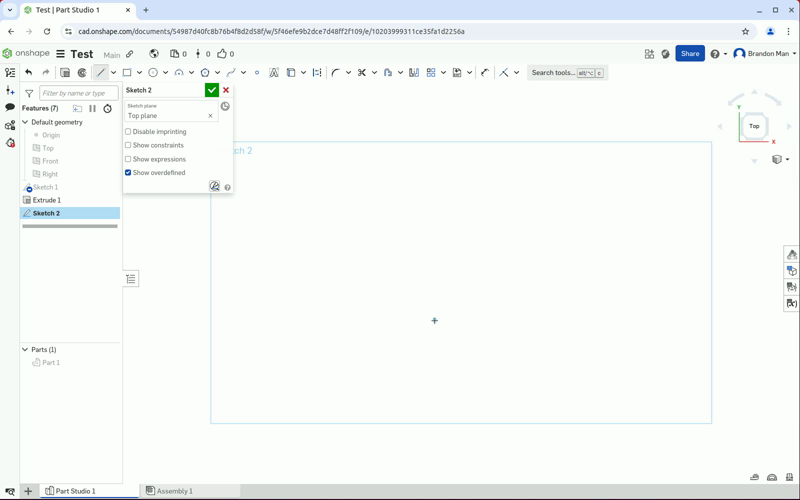
mouse_move(464, 320)
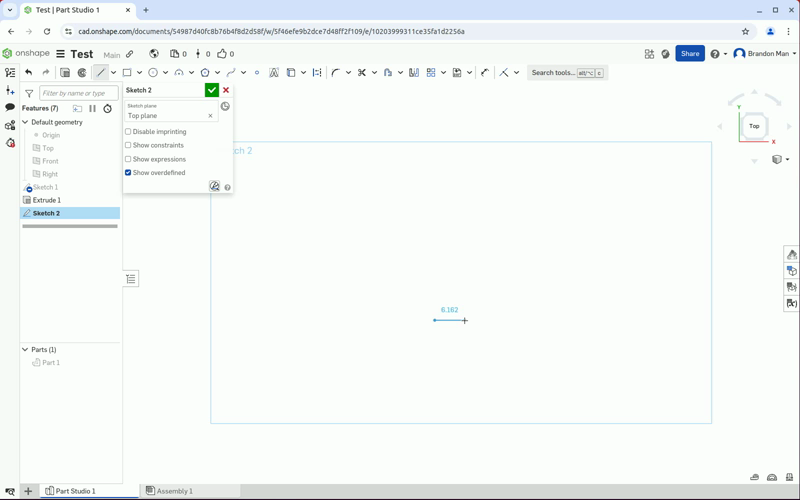
mouse_move(487, 320)
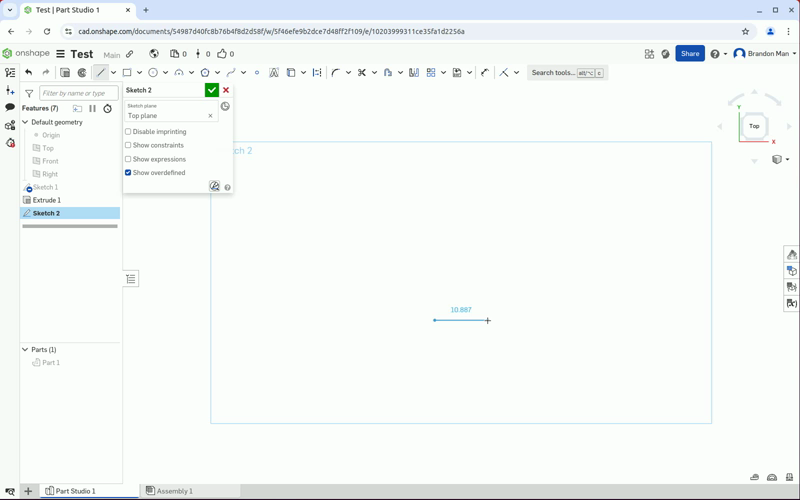
click(487, 320)
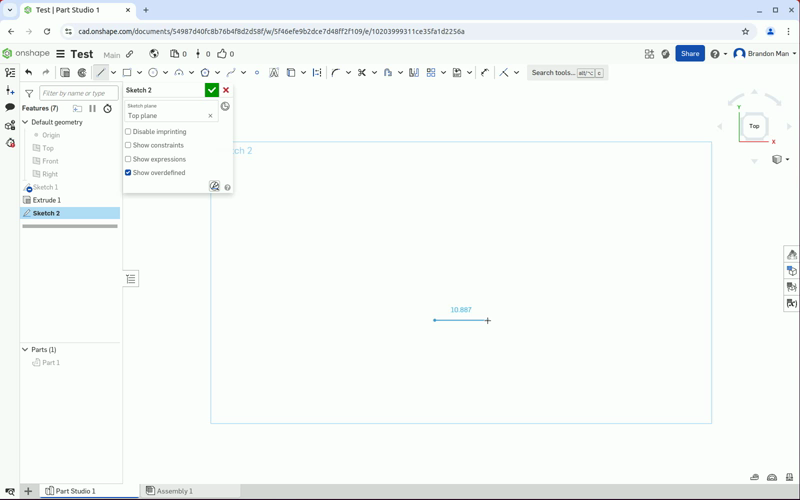
key_up(shift)
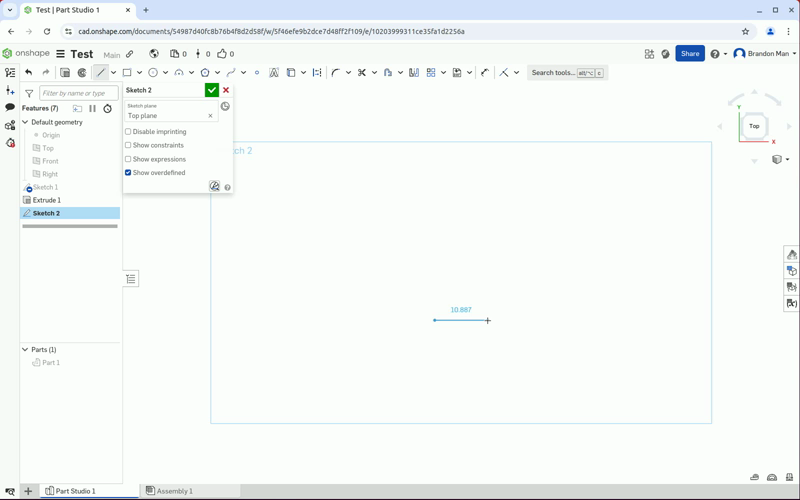
key_down(shift)
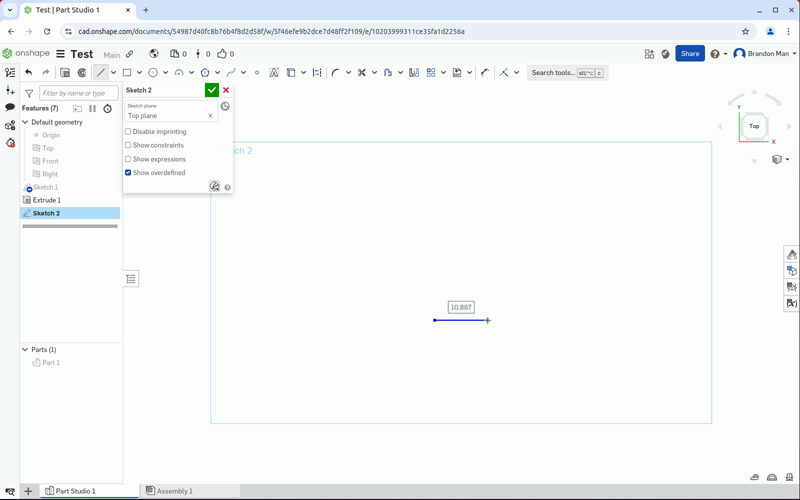
mouse_move(487, 245)
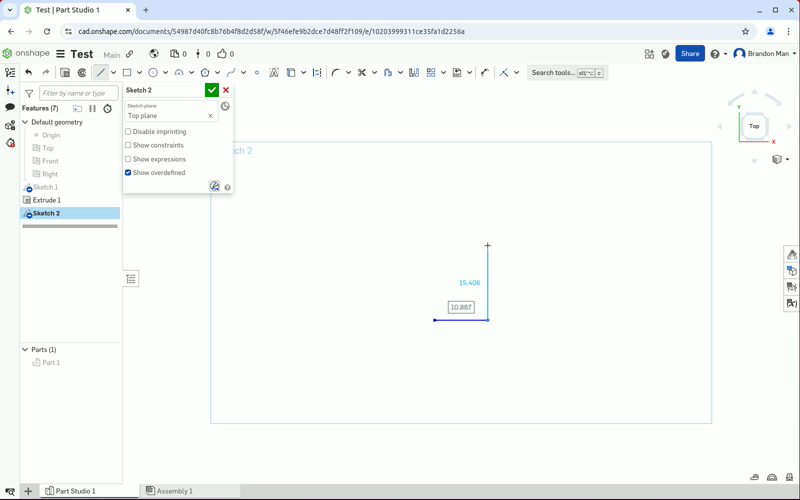
click(487, 245)
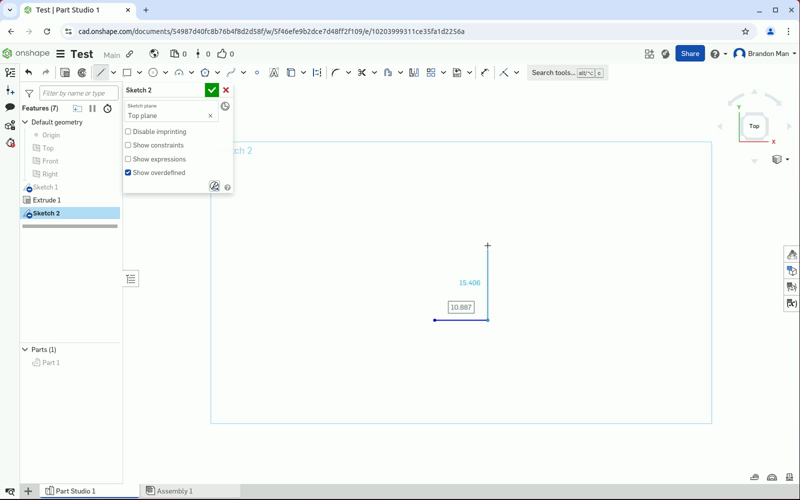
key_up(shift)
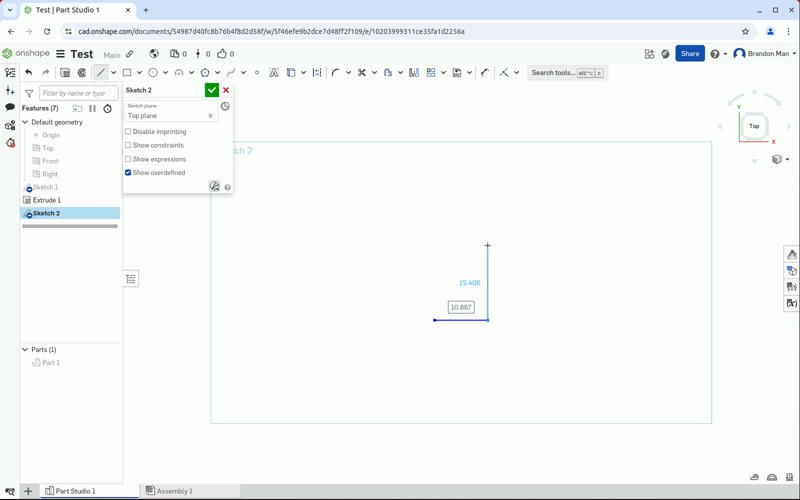
key_down(shift)
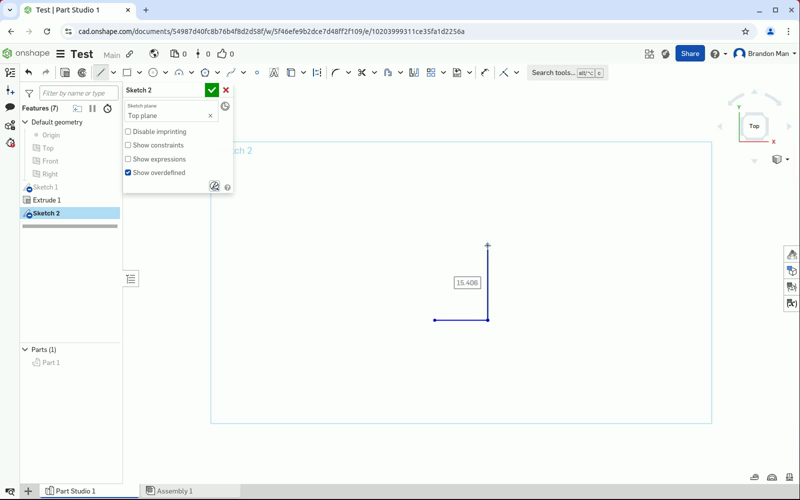
mouse_move(517, 245)
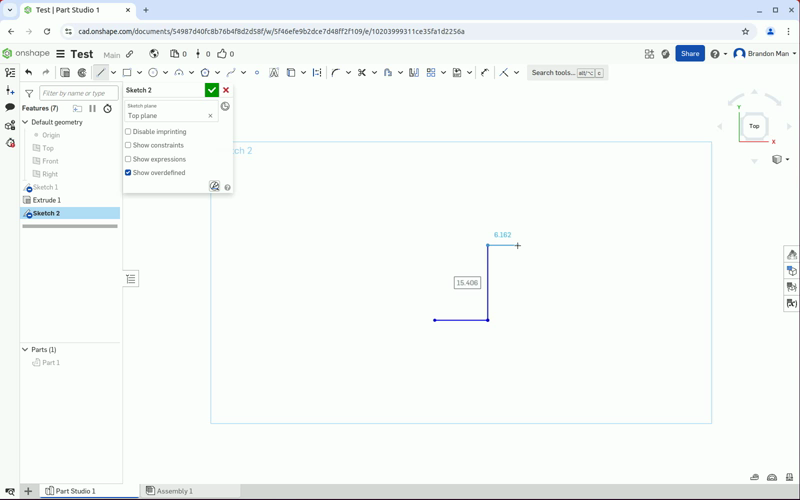
mouse_move(434, 245)
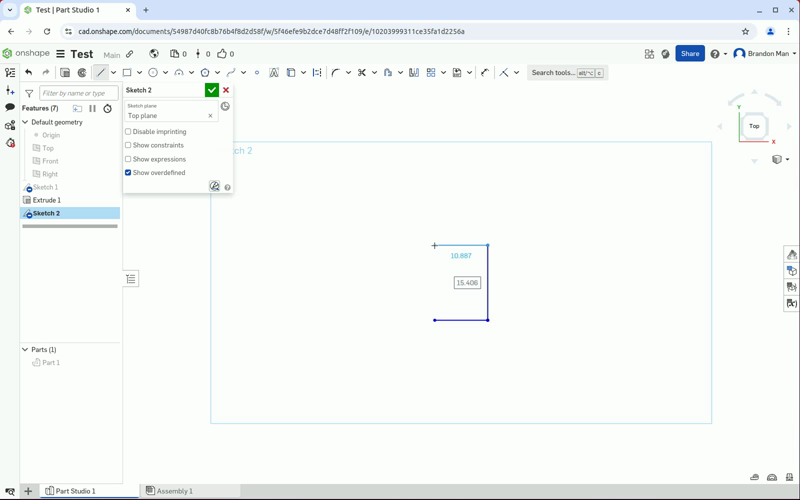
click(434, 245)
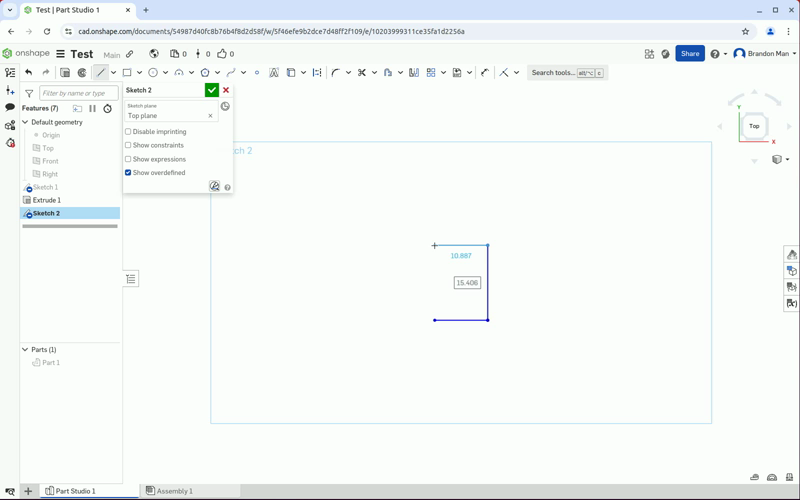
key_up(shift)
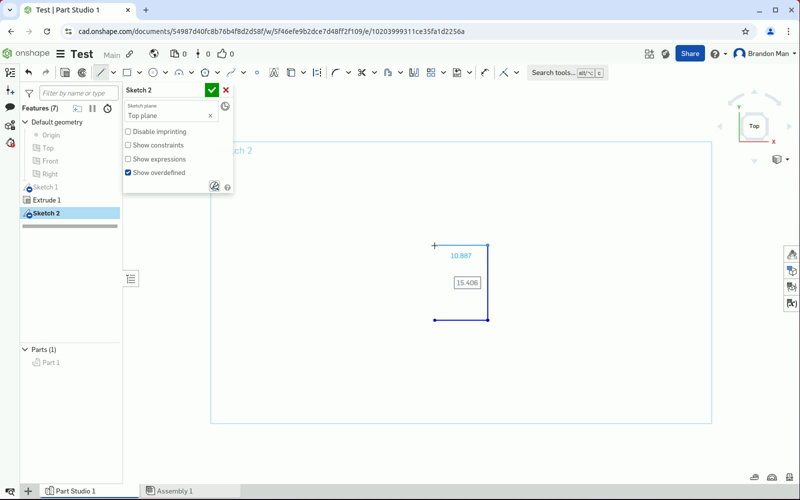
key_down(shift)
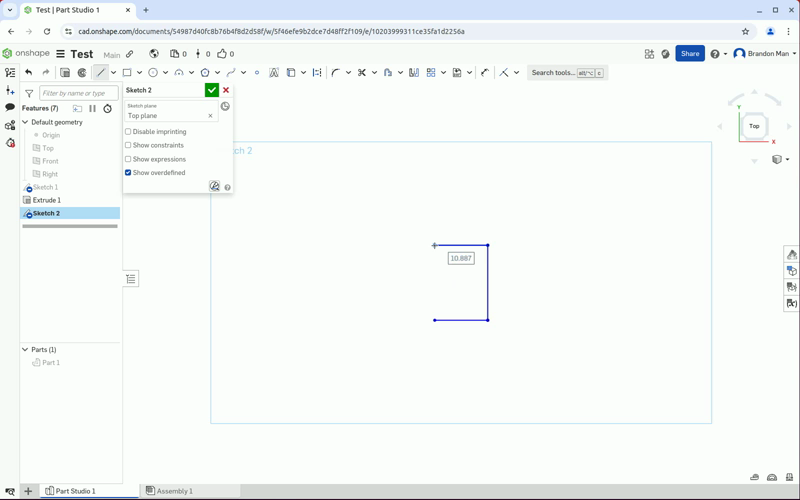
mouse_move(434, 320)
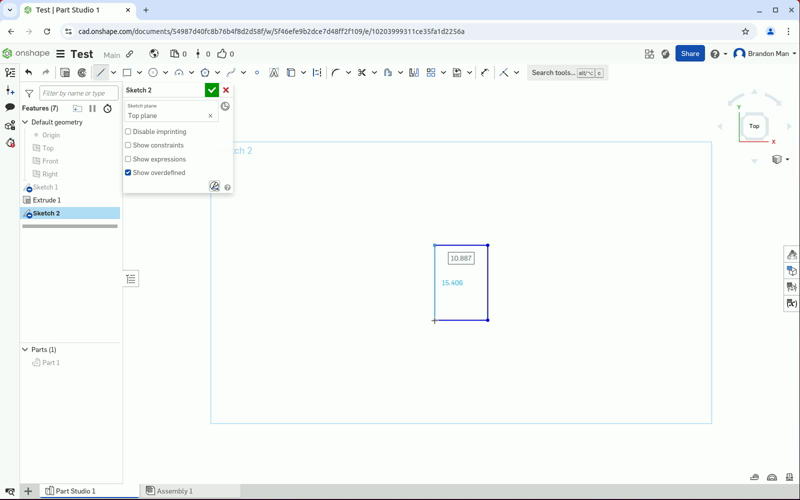
key_up(shift)
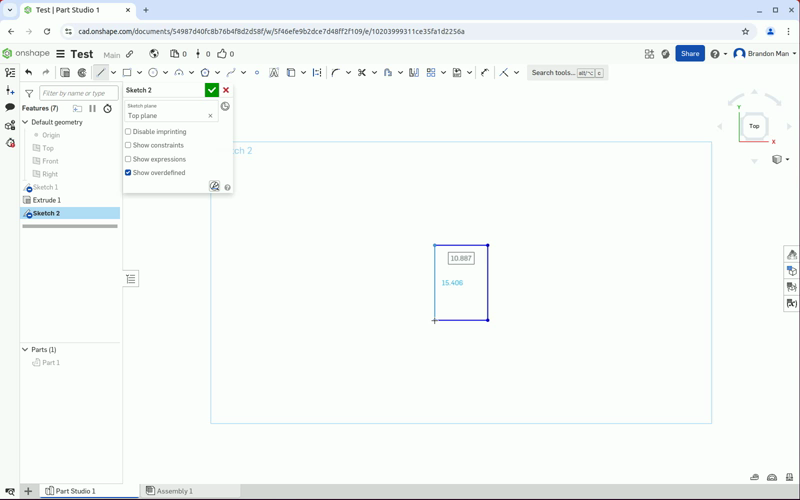
click(434, 320)
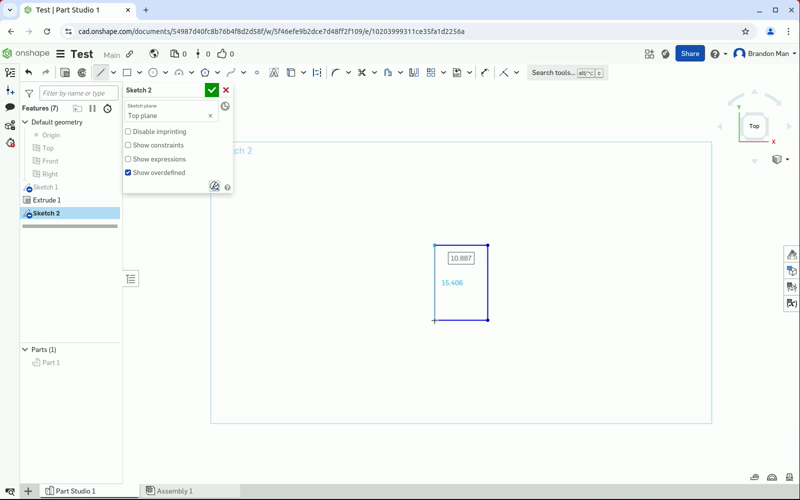
key(esc)
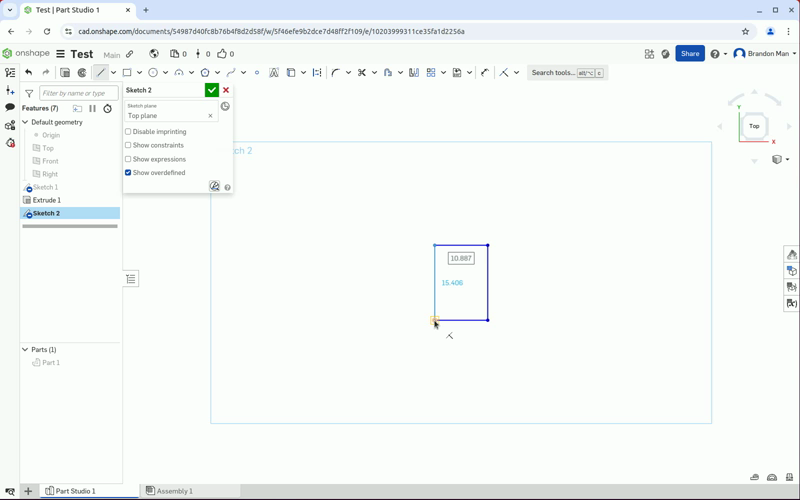
mouse_move(457, 303)
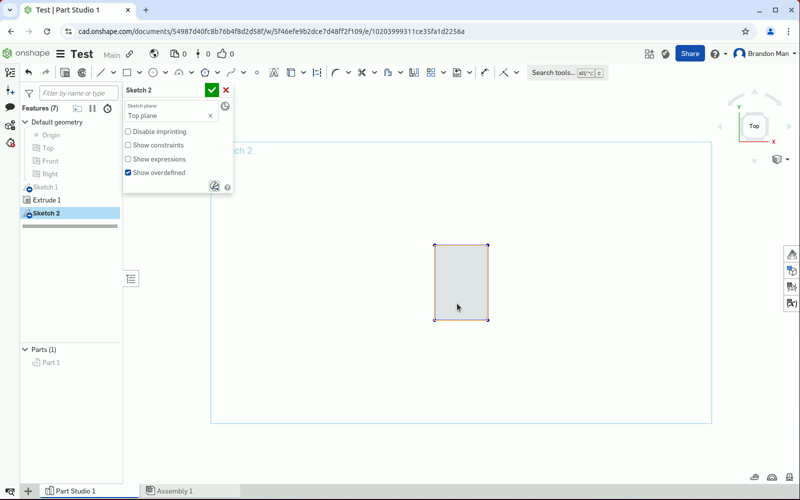
click(457, 303)
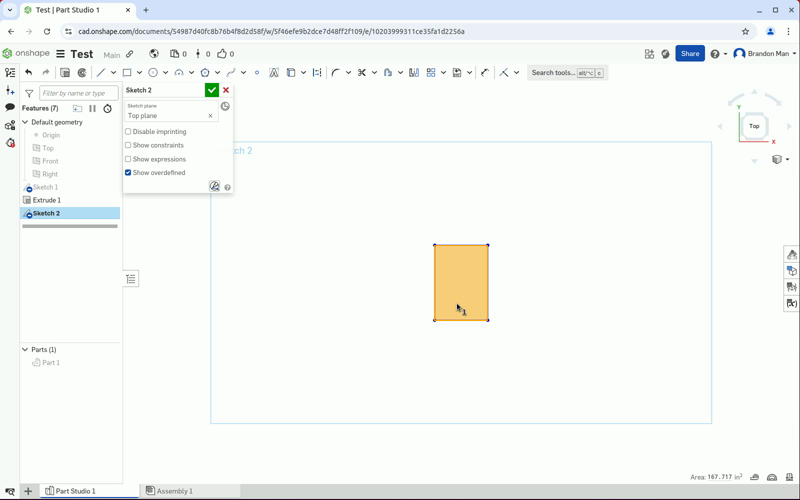
mouse_move(73, 352)
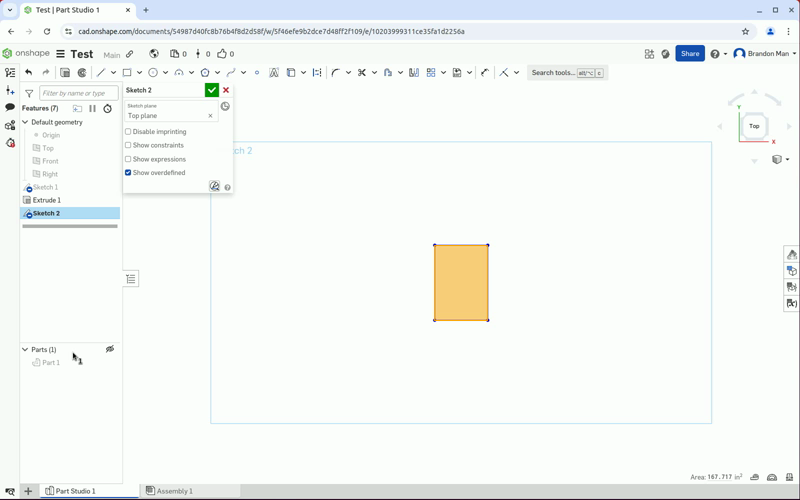
key(shift+y)
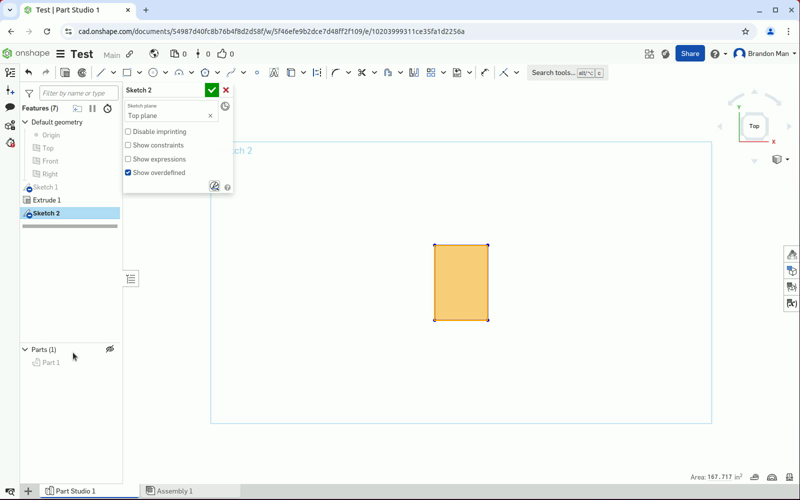
key(shift+e)
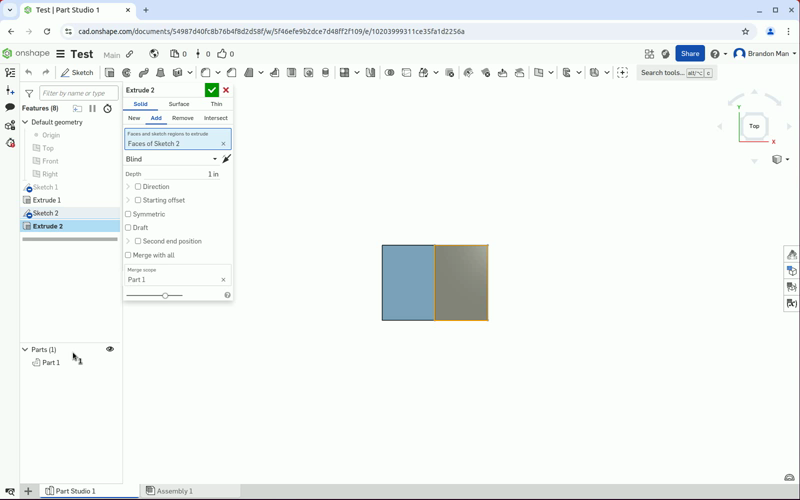
mouse_move(143, 106)
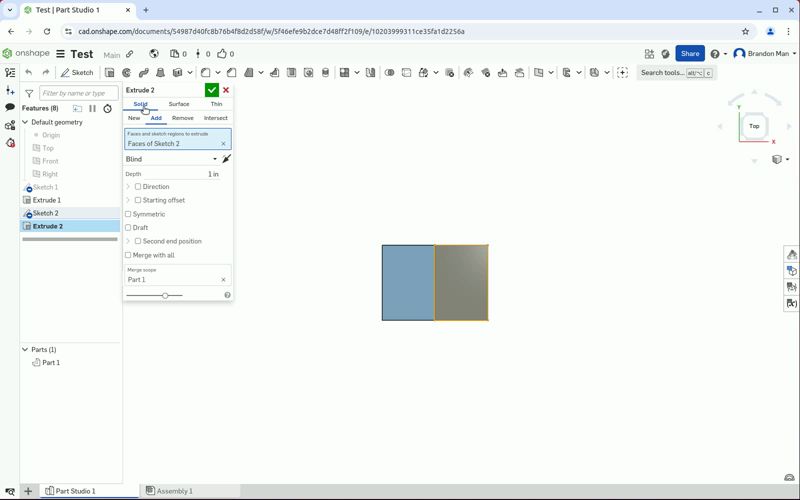
click(143, 106)
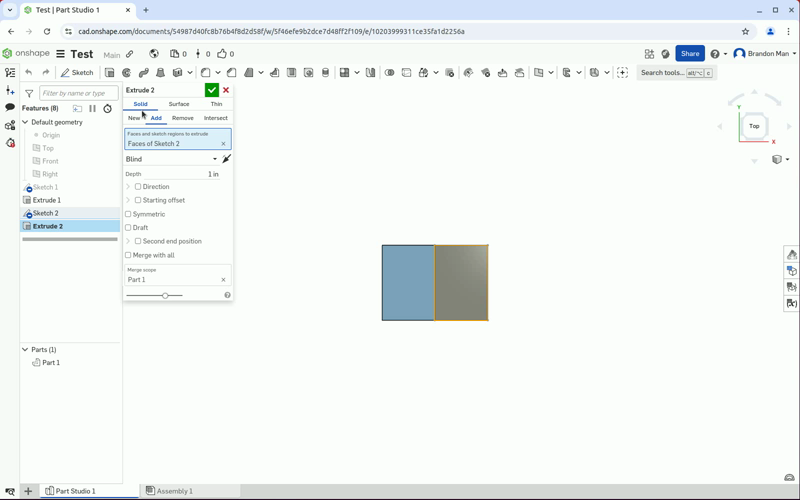
mouse_move(137, 120)
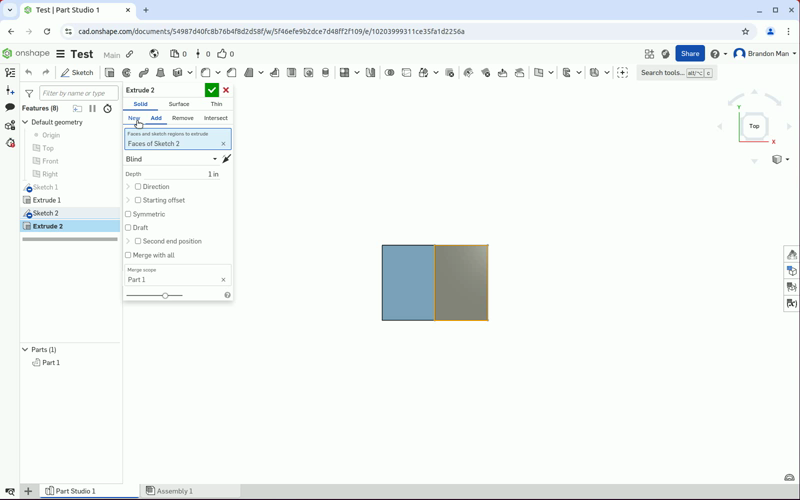
click(137, 120)
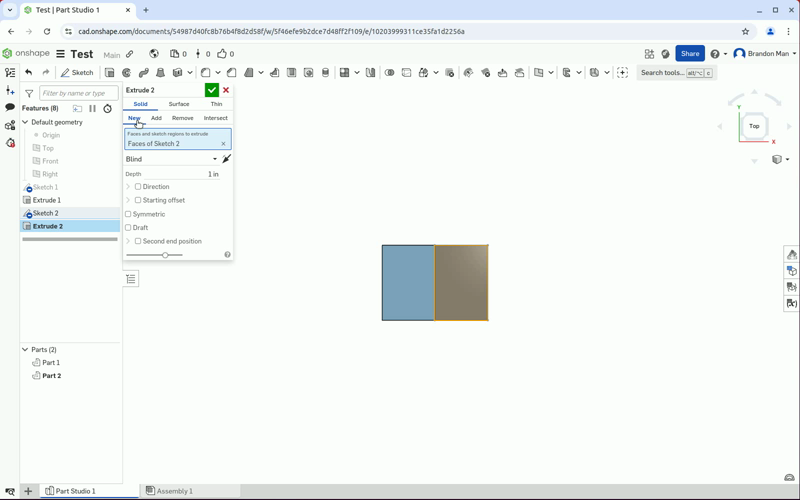
key(tab, 4)
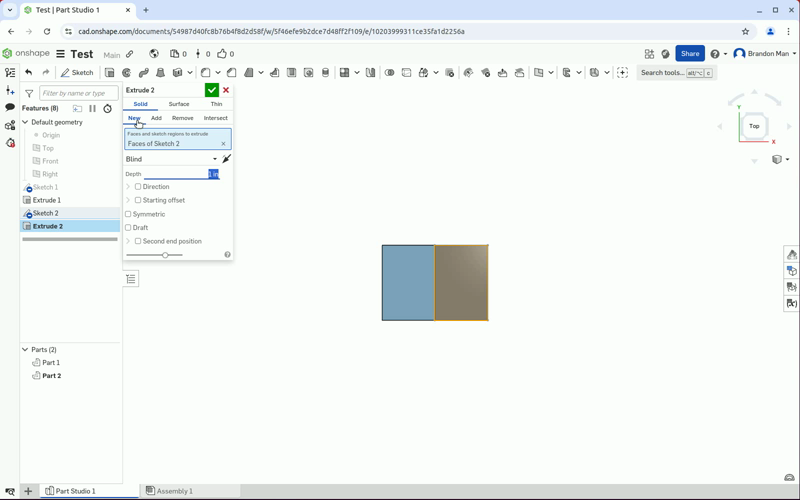
text(15.405)
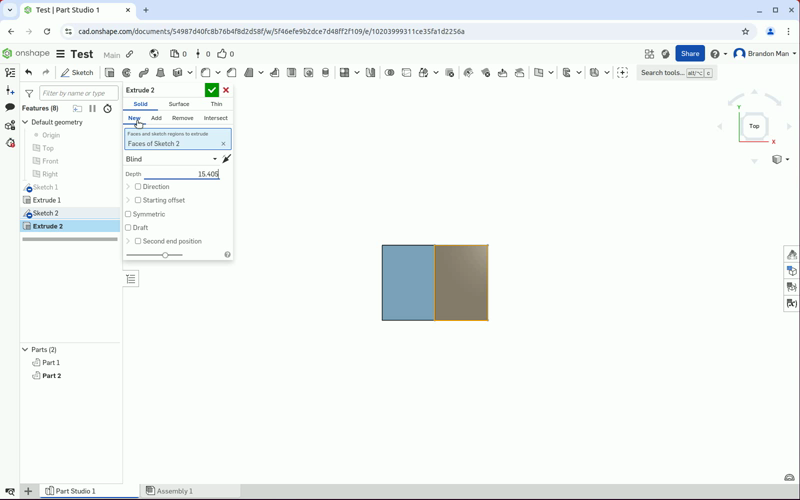
key(enter)
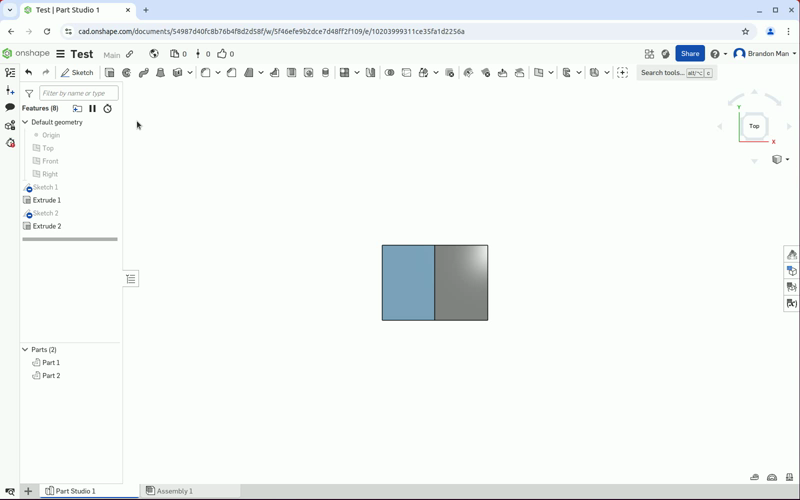
key(shift+h)
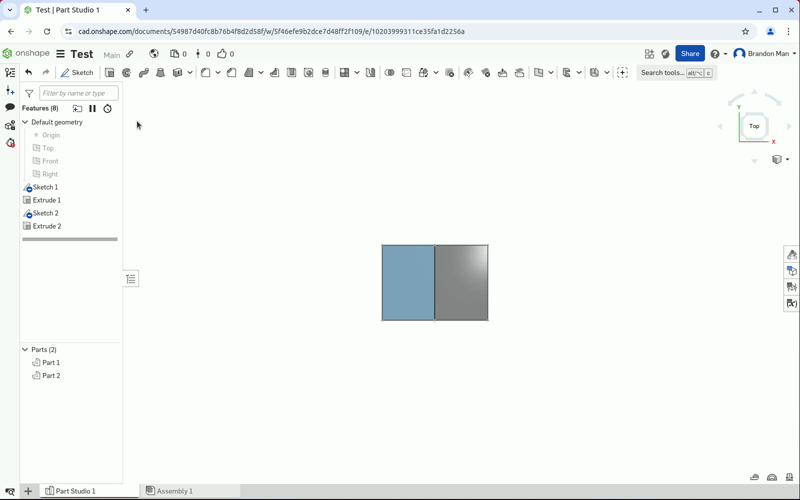
key(shift+h)
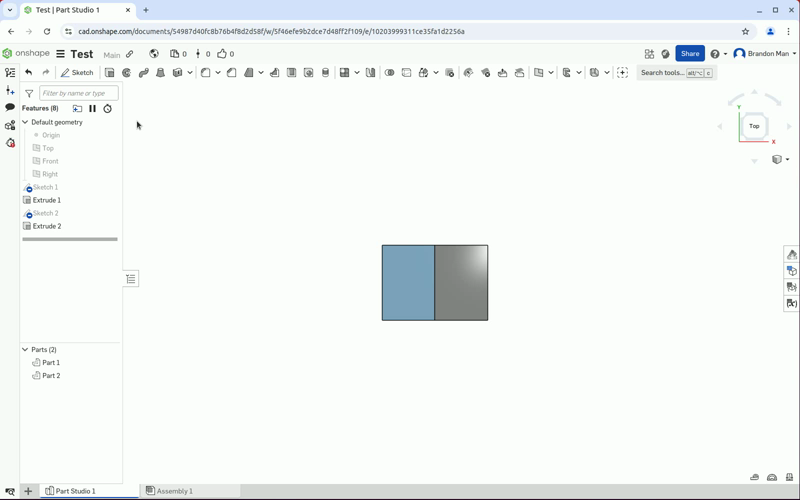
mouse_move(73, 189)
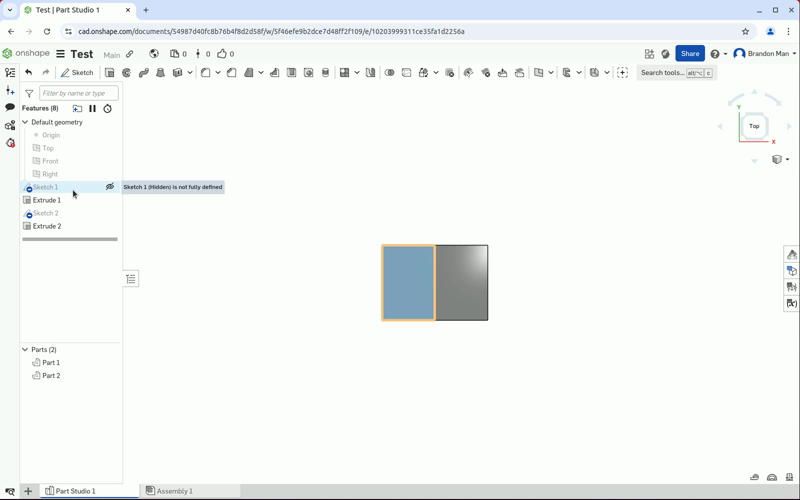
click(73, 189)
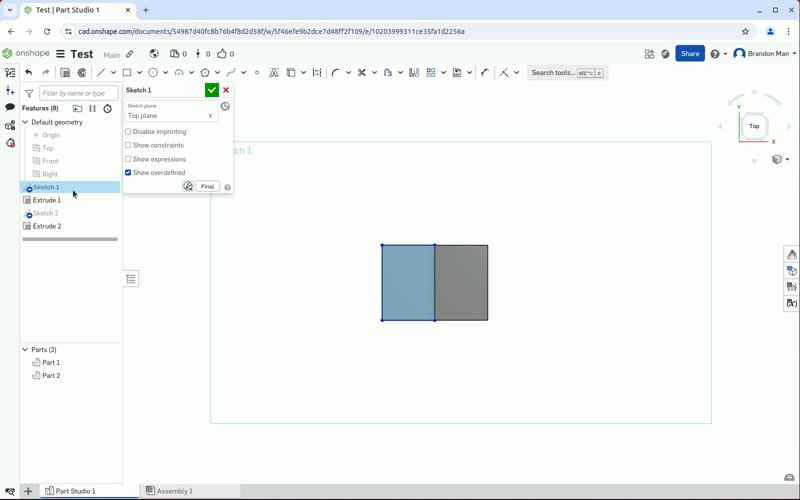
mouse_move(229, 92)
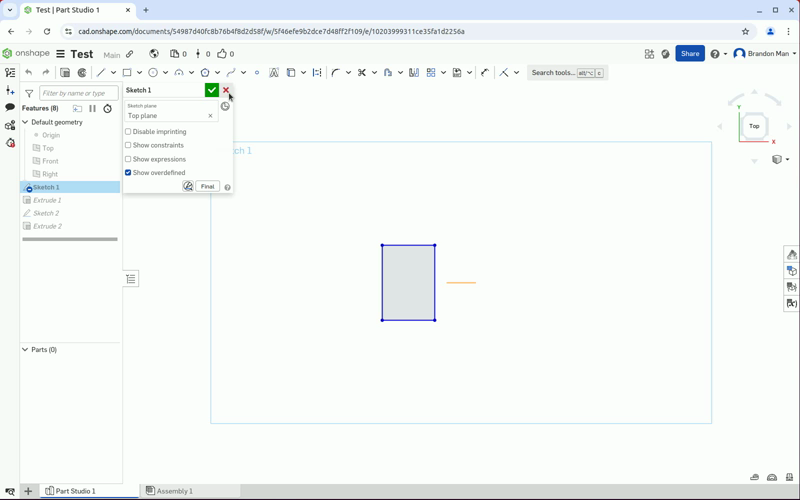
click(229, 92)
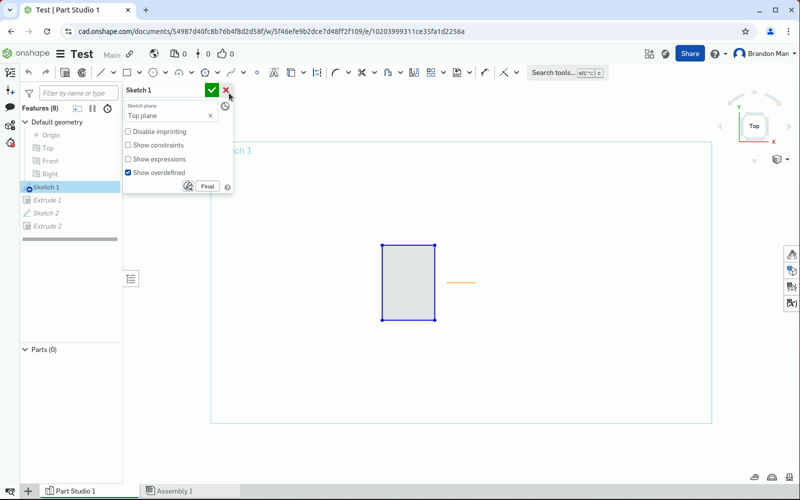
key(shift+s)
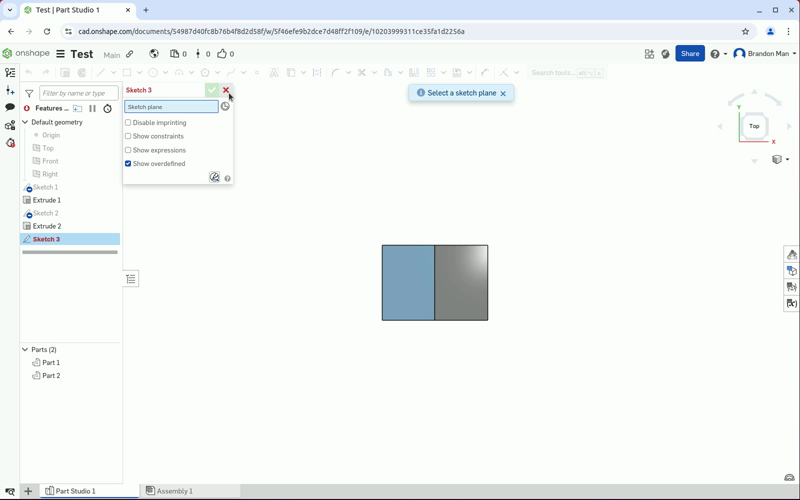
mouse_move(73, 150)
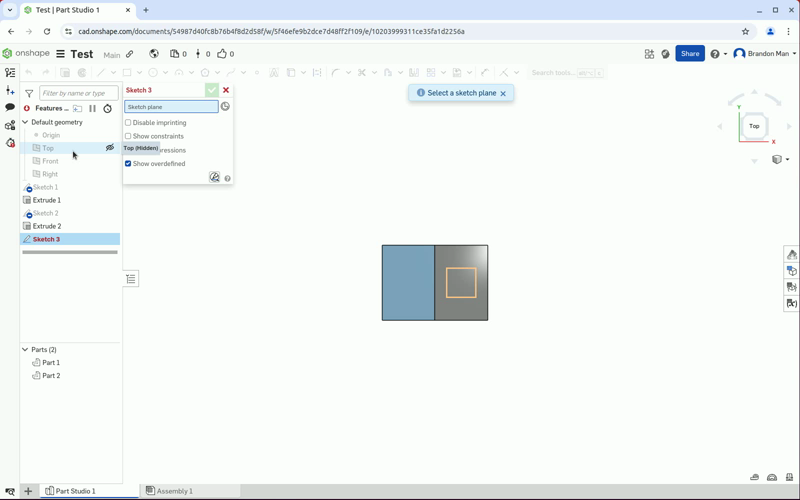
click(73, 150)
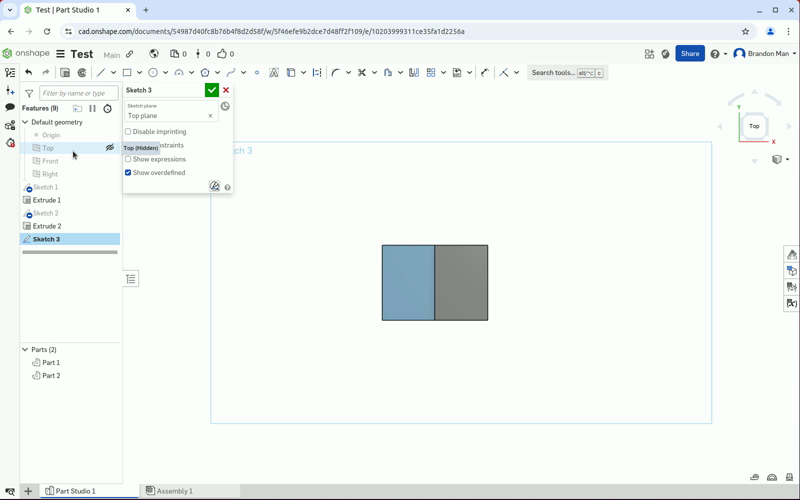
mouse_move(73, 352)
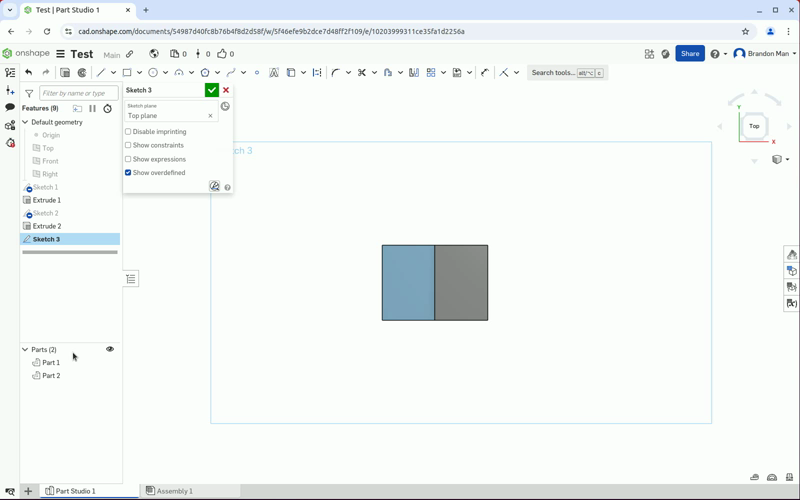
key(y)
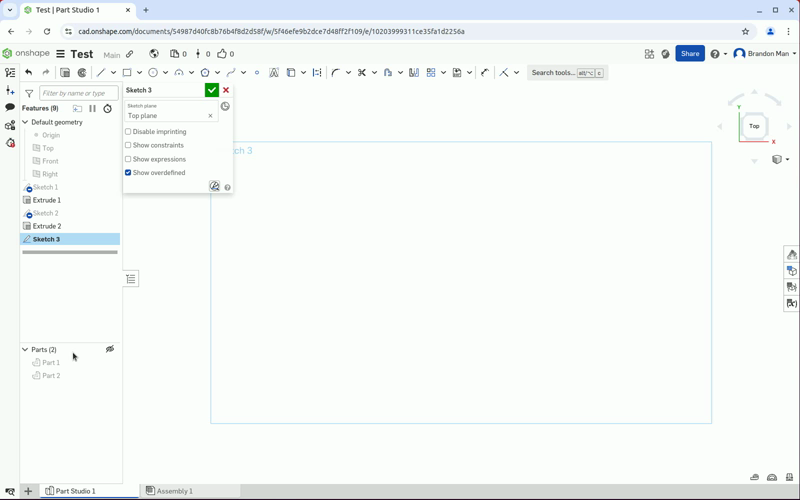
key(l)
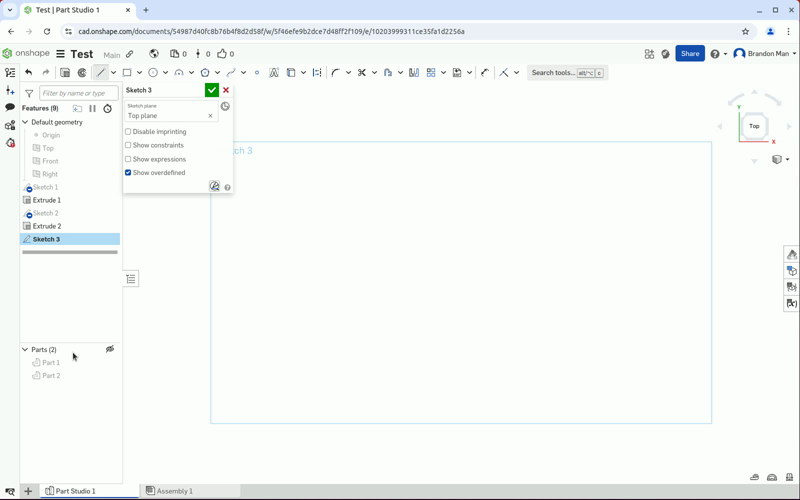
key_down(shift)
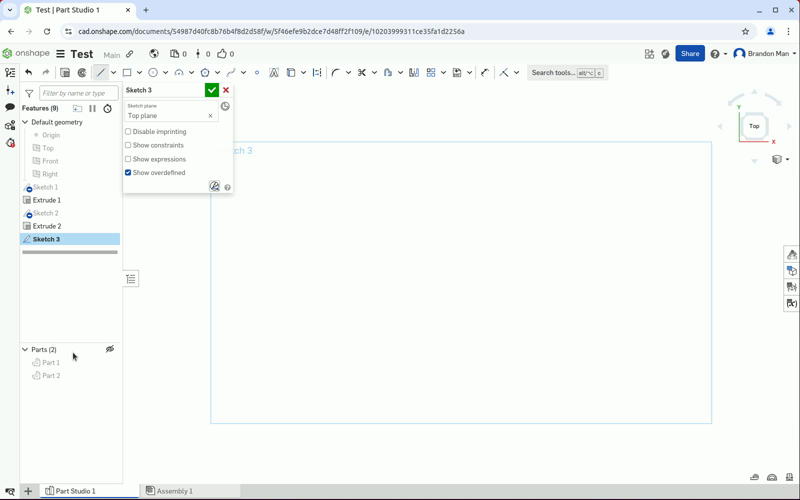
mouse_move(486, 320)
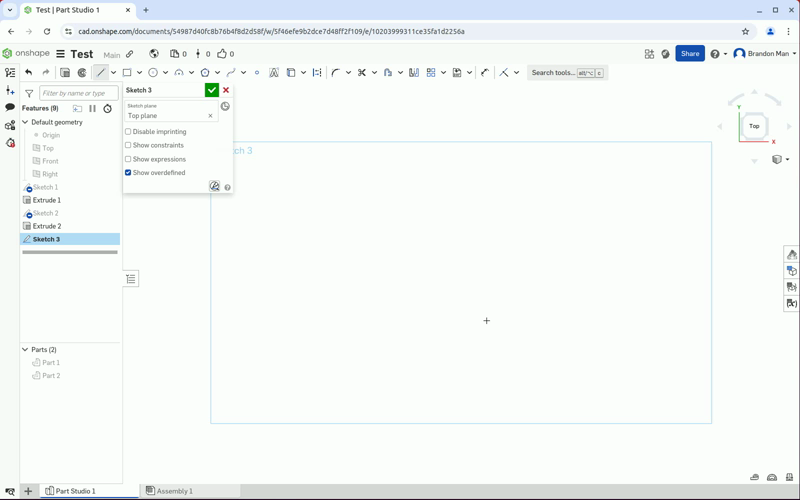
click(486, 320)
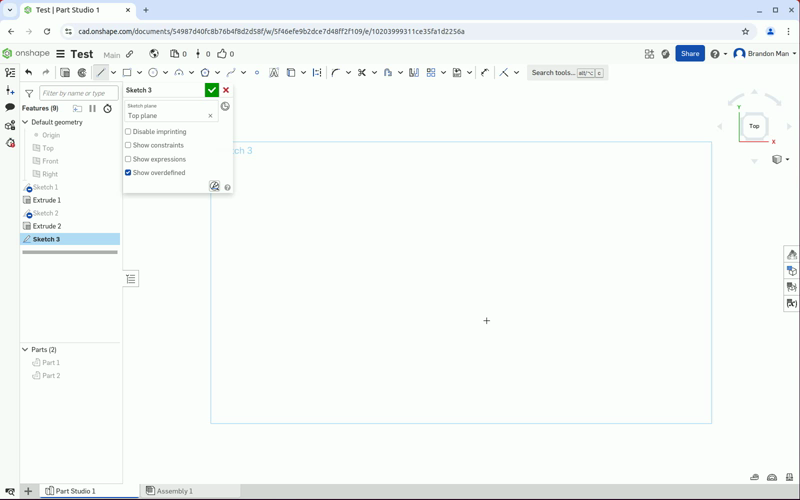
key_up(shift)
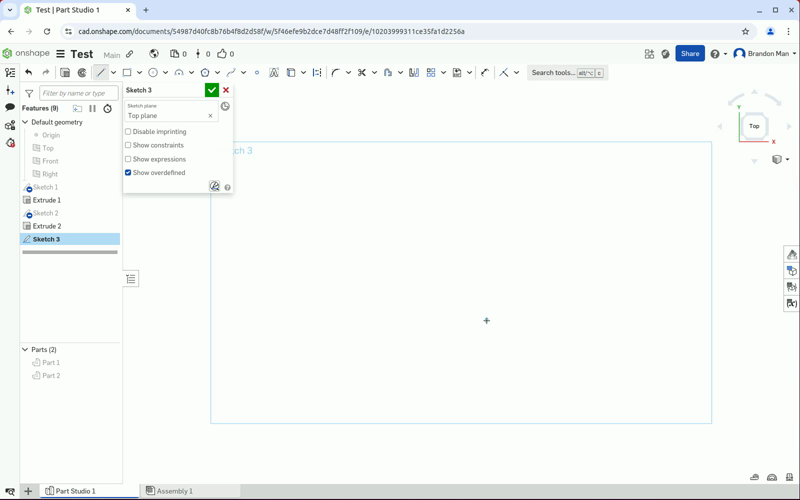
key_down(shift)
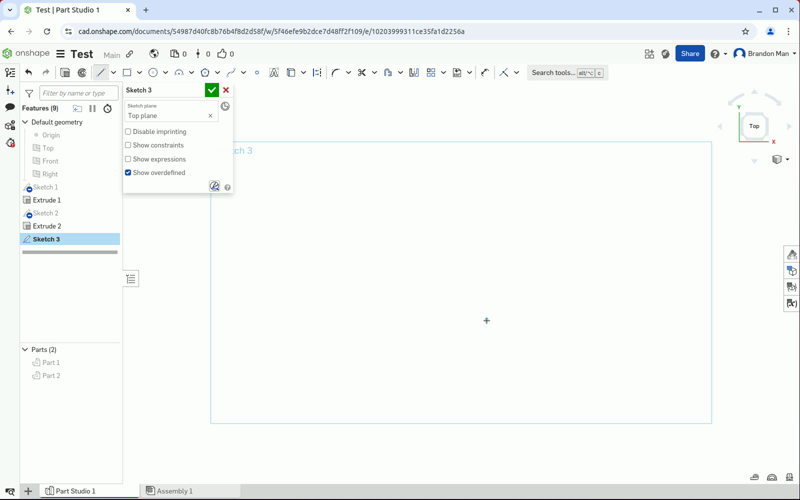
mouse_move(516, 320)
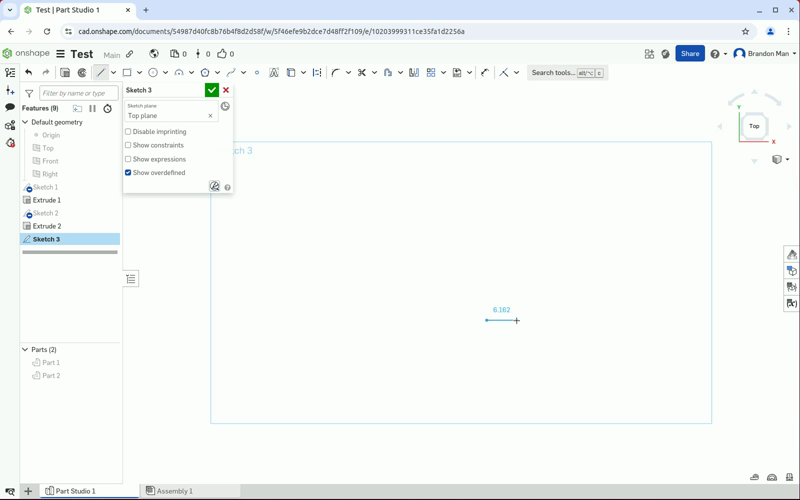
mouse_move(539, 320)
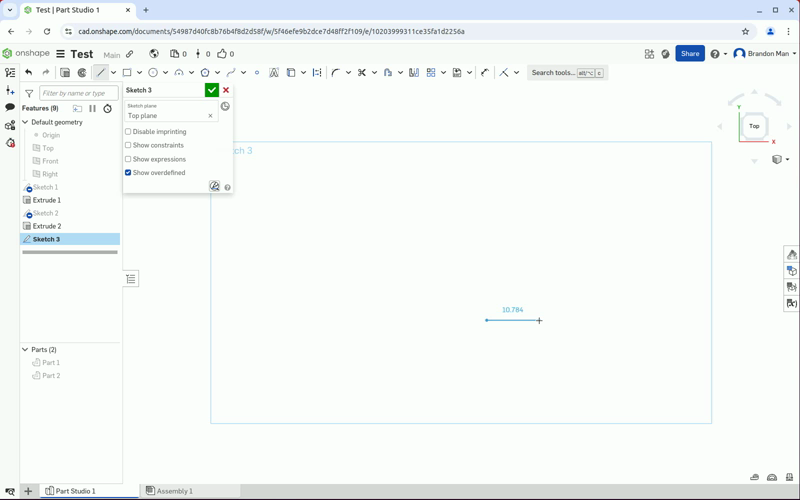
click(539, 320)
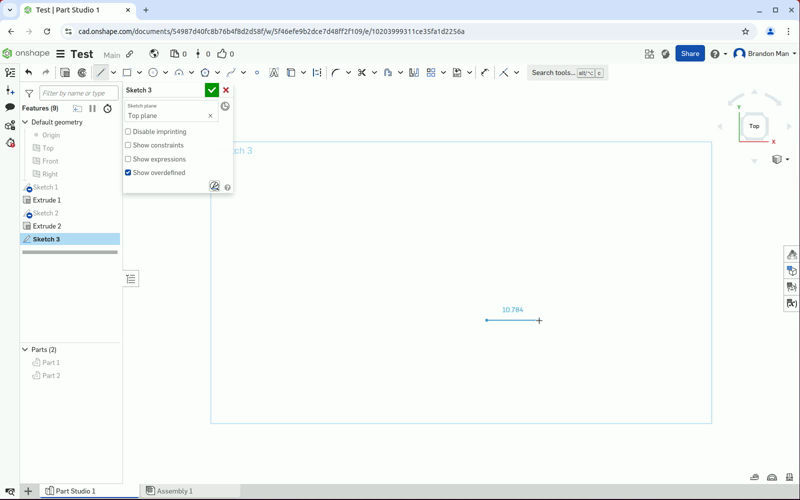
key_up(shift)
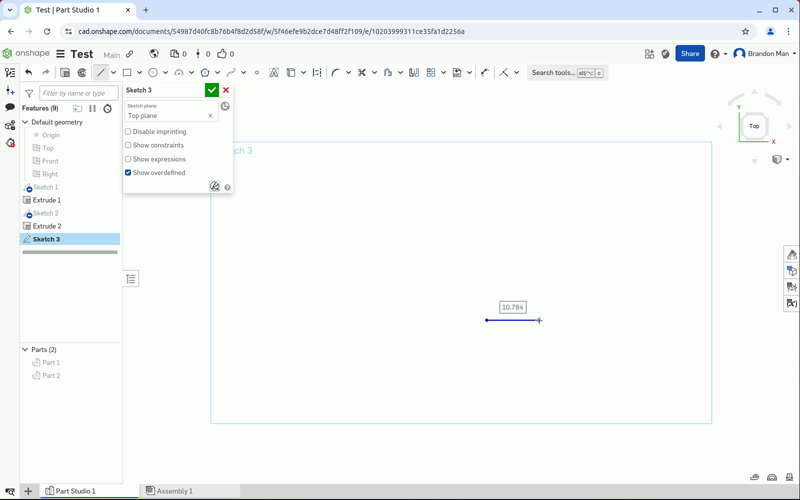
key_down(shift)
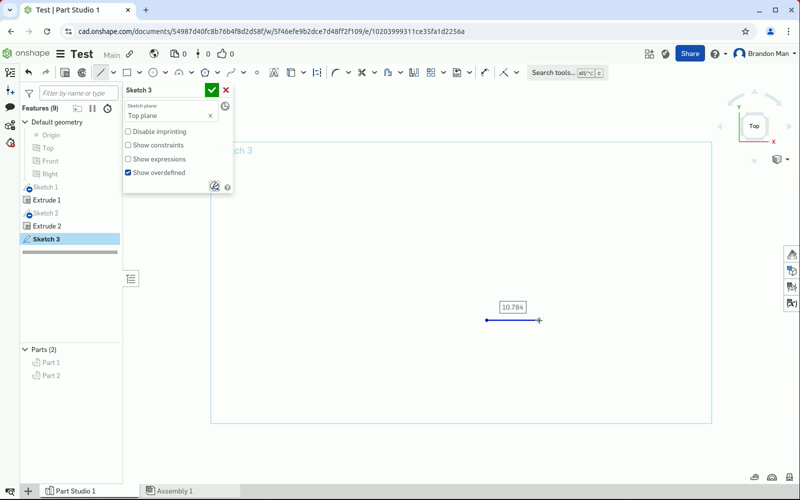
mouse_move(539, 245)
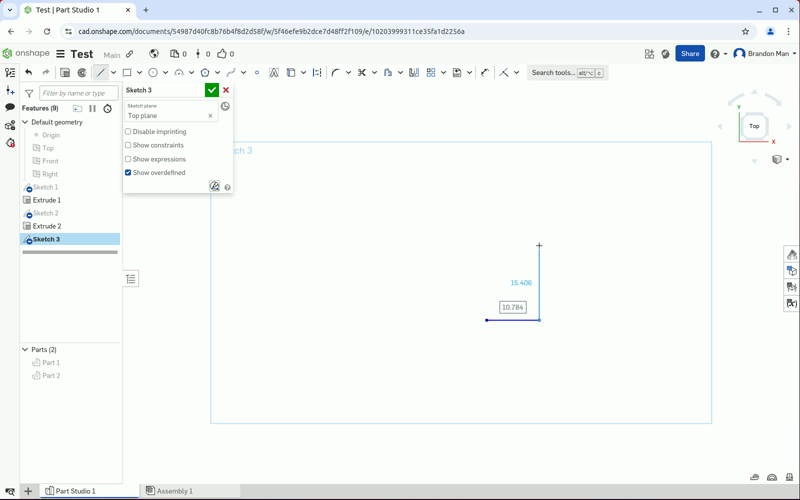
click(539, 245)
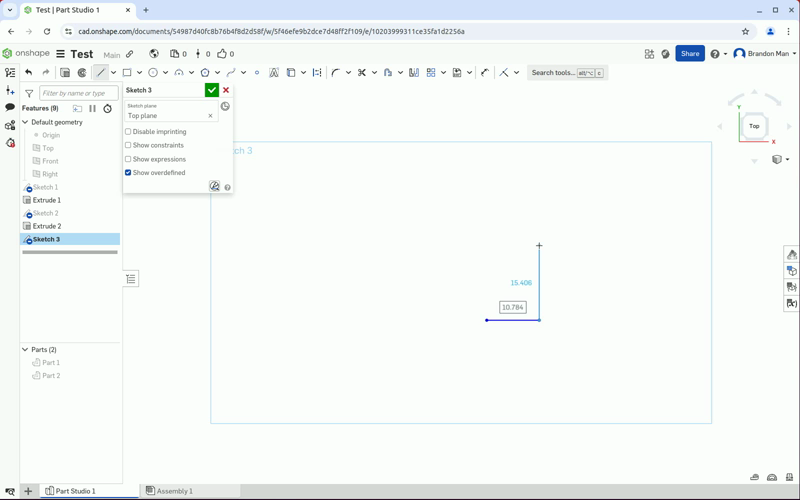
key_up(shift)
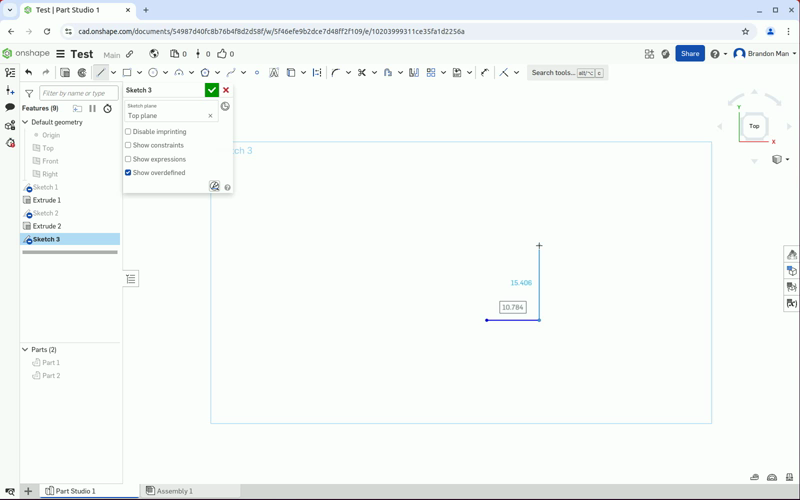
key_down(shift)
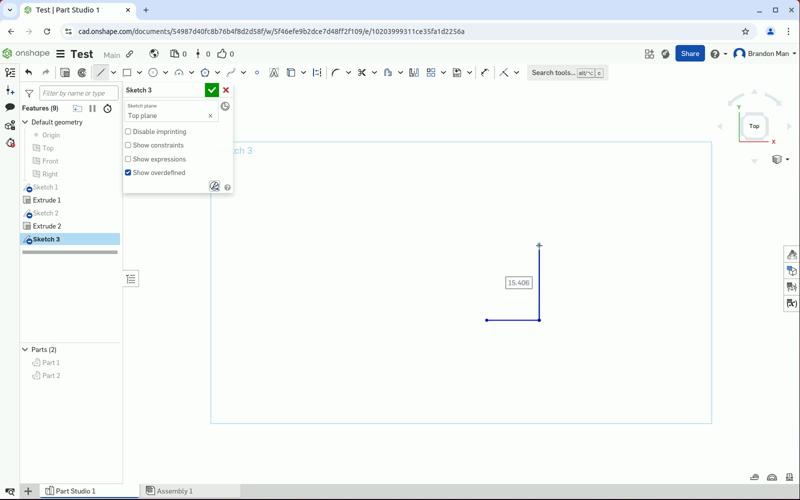
mouse_move(569, 245)
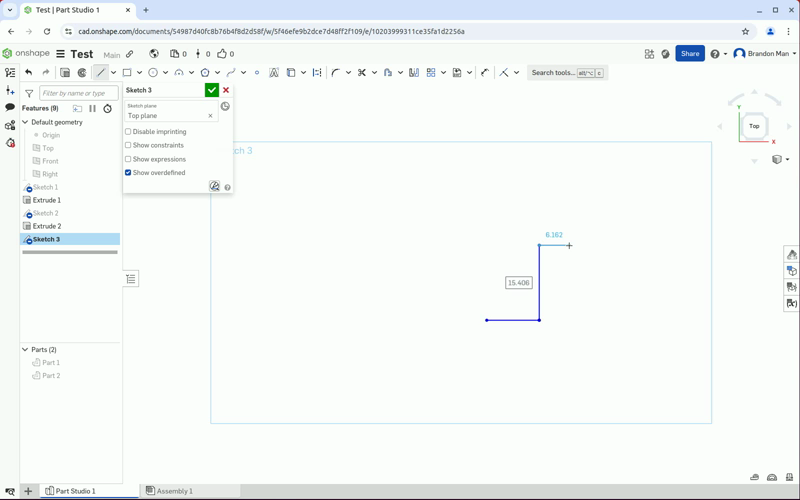
mouse_move(486, 245)
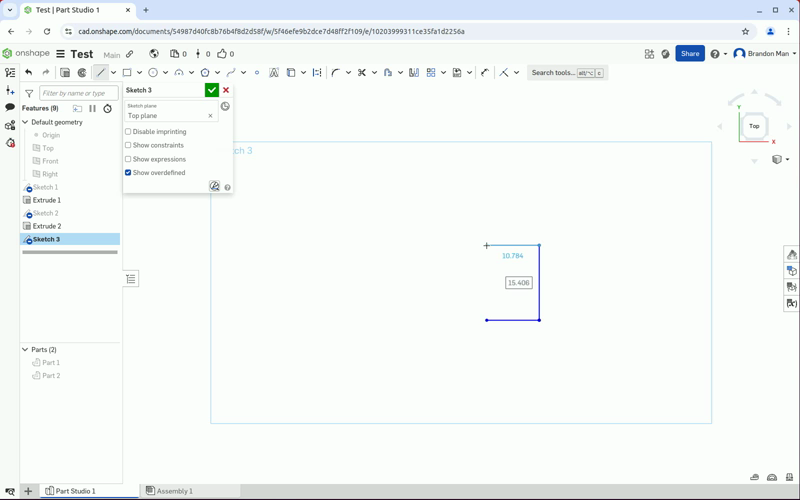
click(486, 245)
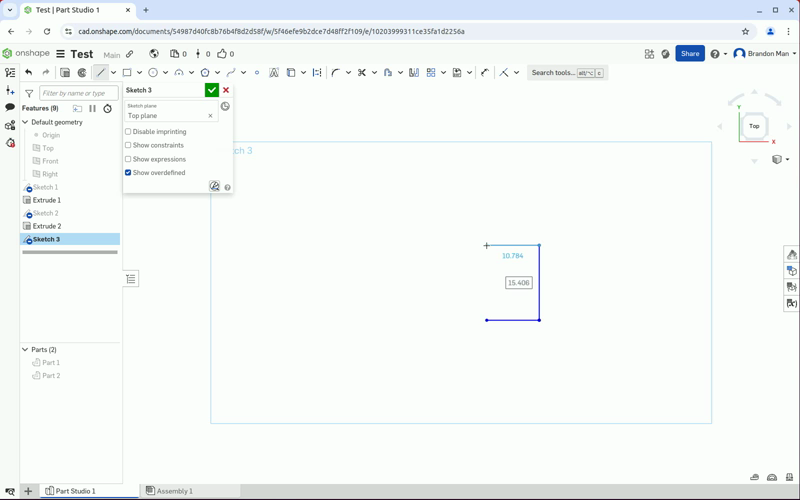
key_up(shift)
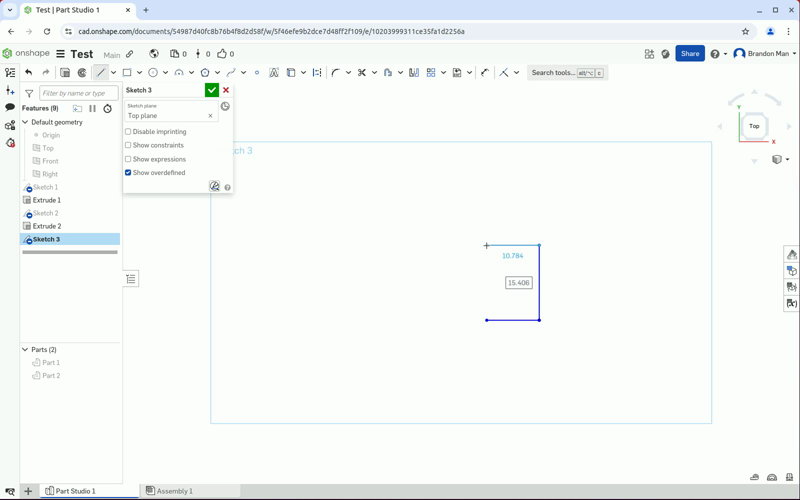
key_down(shift)
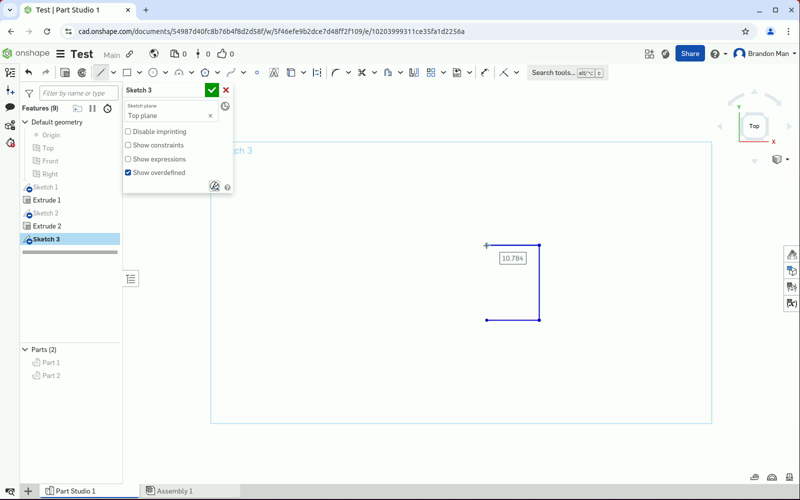
mouse_move(486, 320)
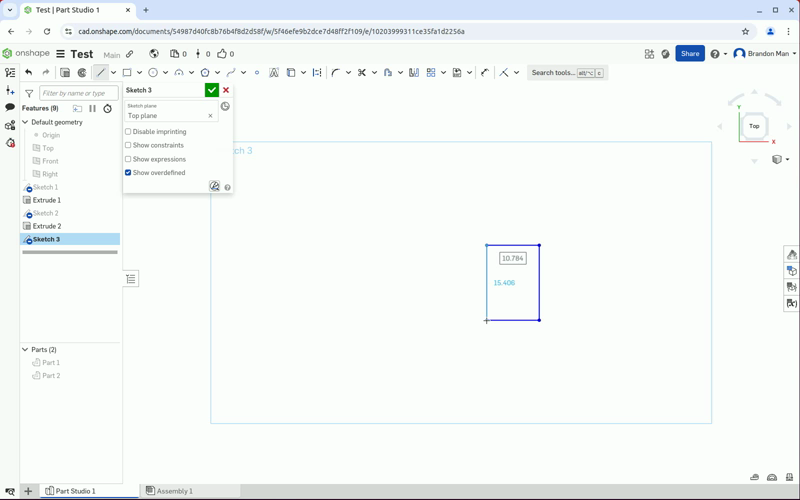
key_up(shift)
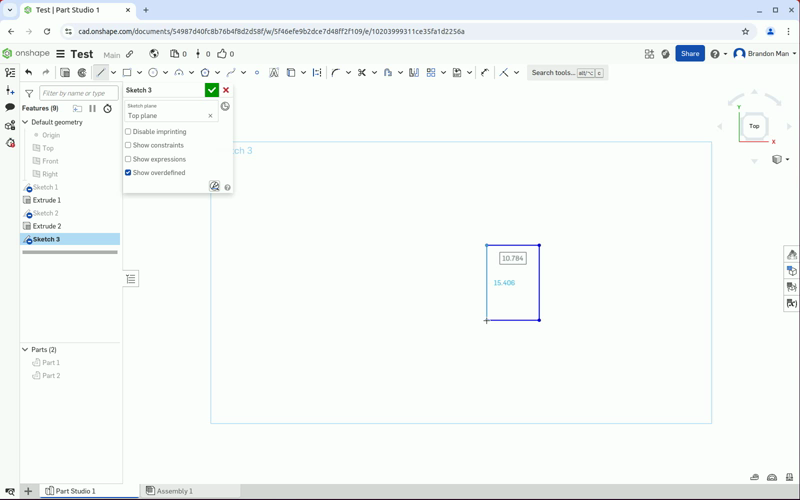
click(486, 320)
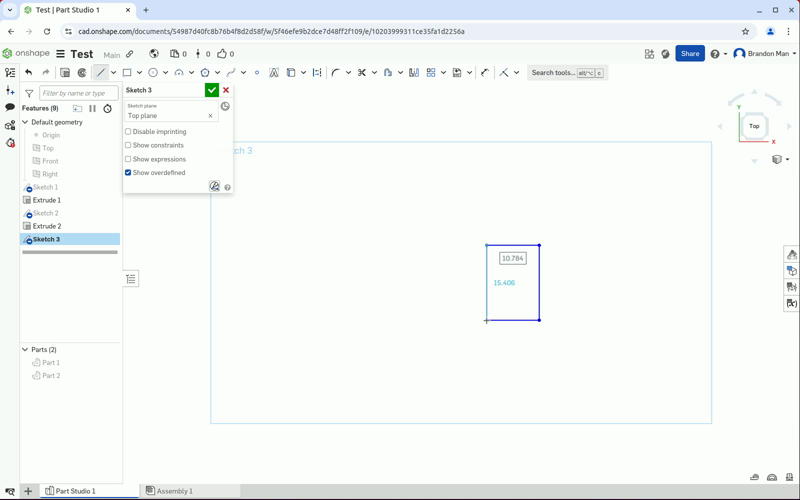
key(esc)
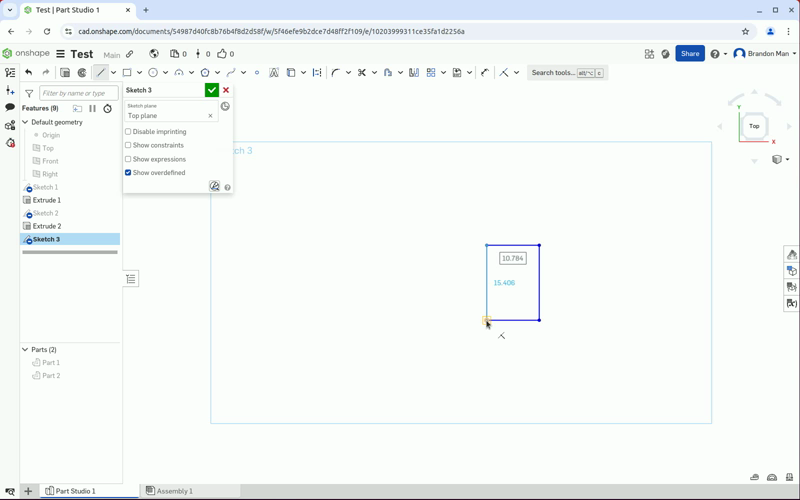
mouse_move(523, 279)
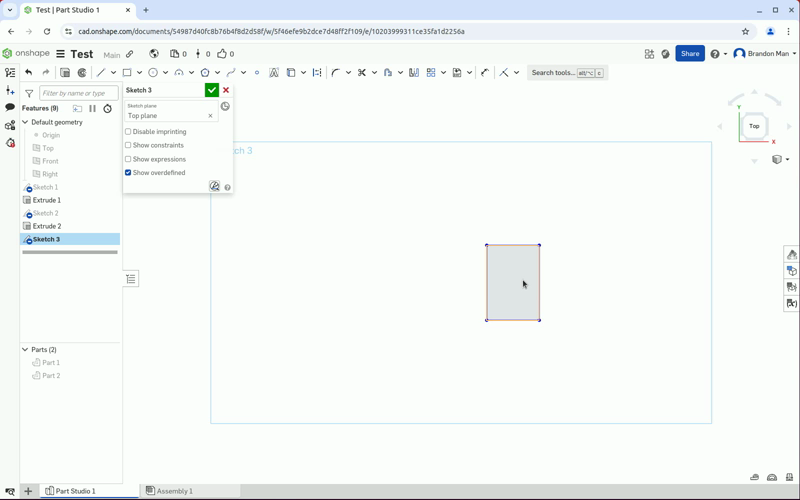
click(523, 279)
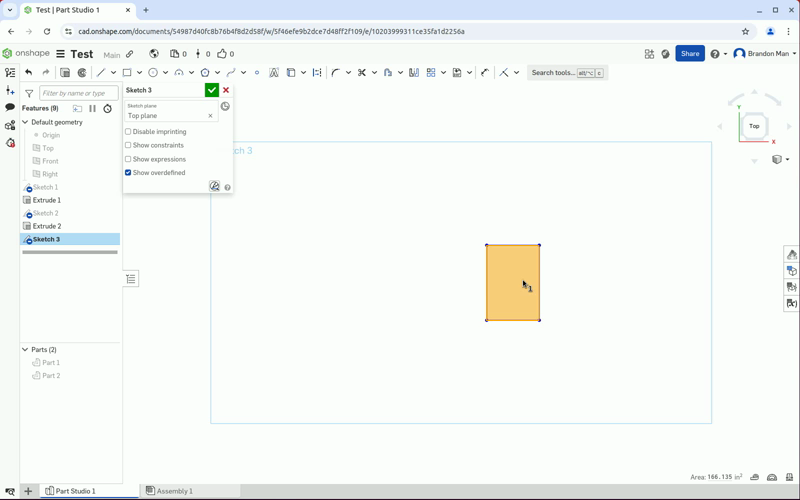
mouse_move(73, 352)
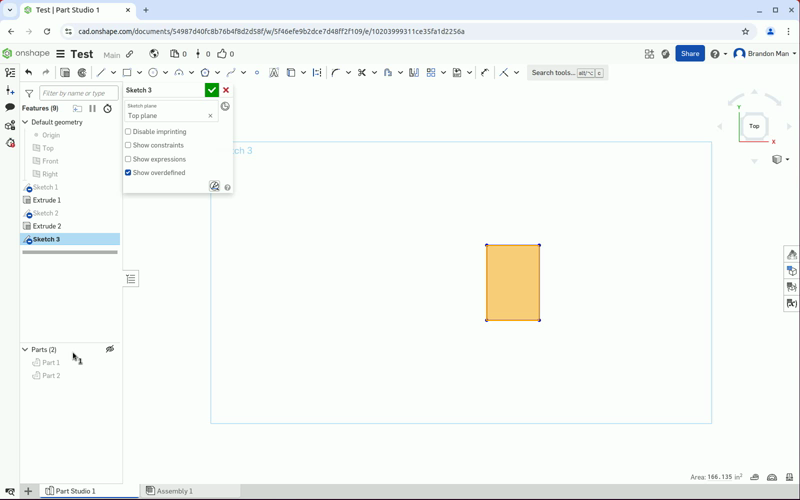
key(shift+y)
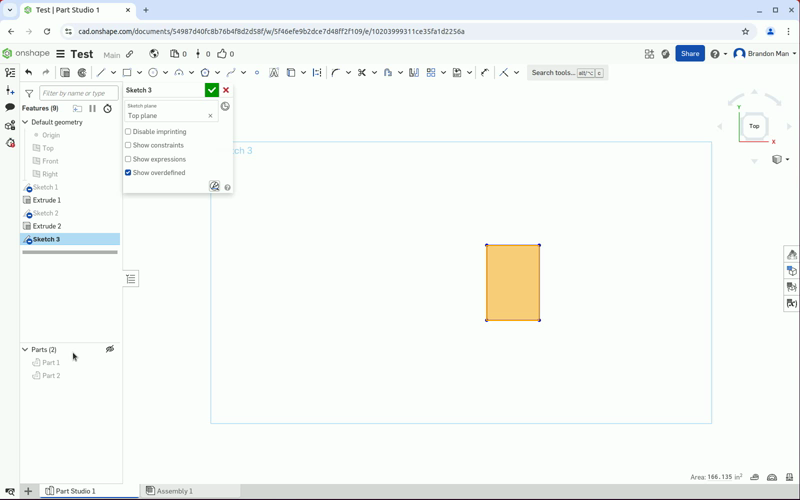
key(shift+e)
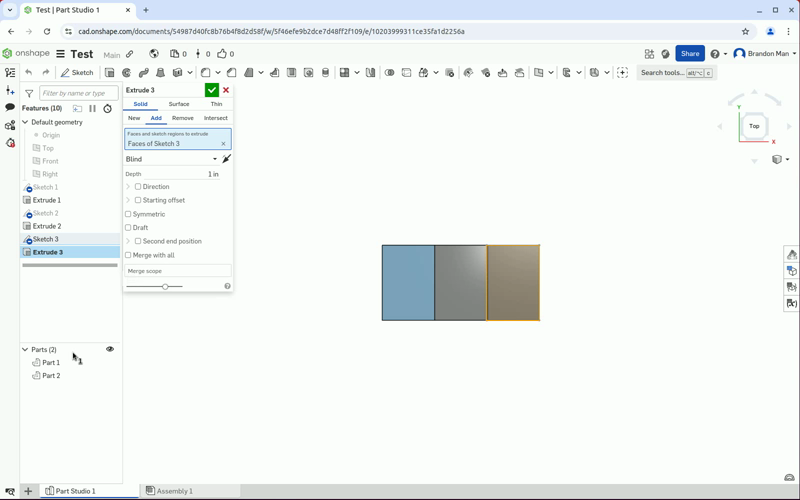
mouse_move(143, 106)
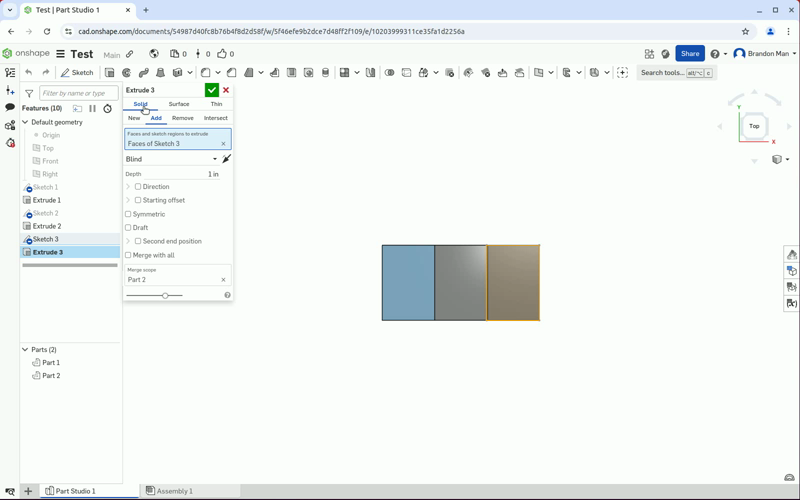
click(143, 106)
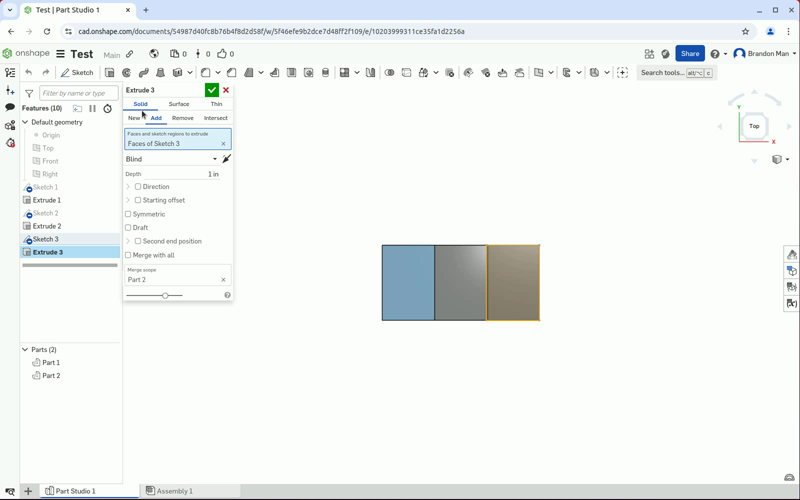
mouse_move(137, 120)
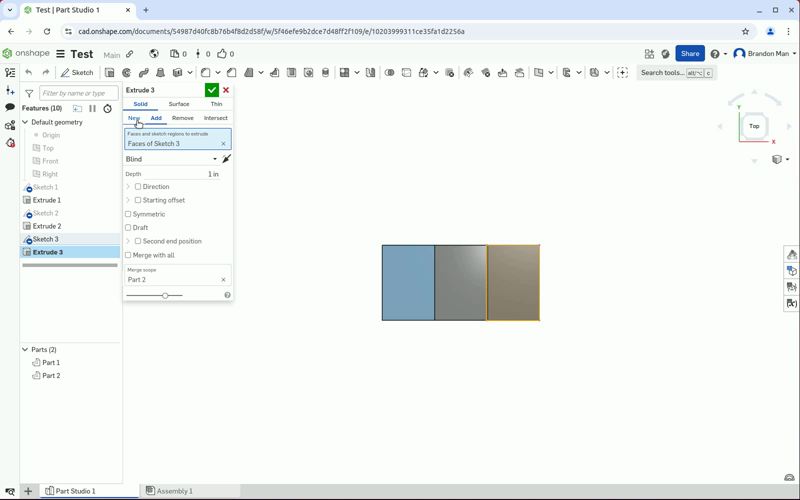
click(137, 120)
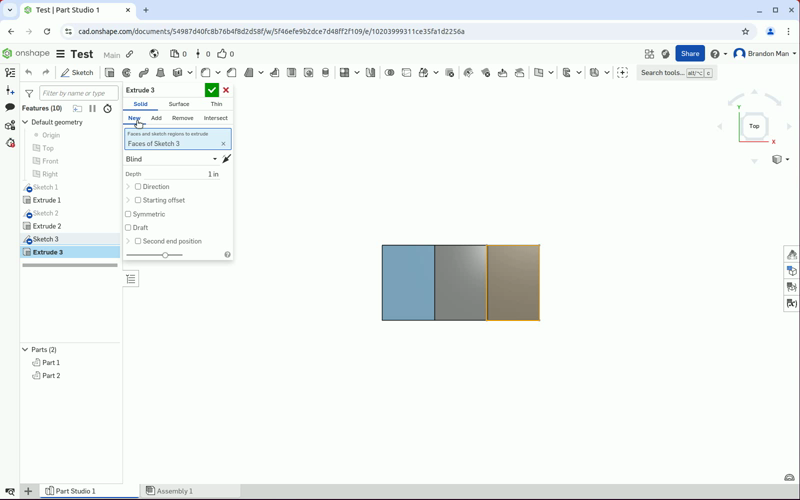
key(tab, 4)
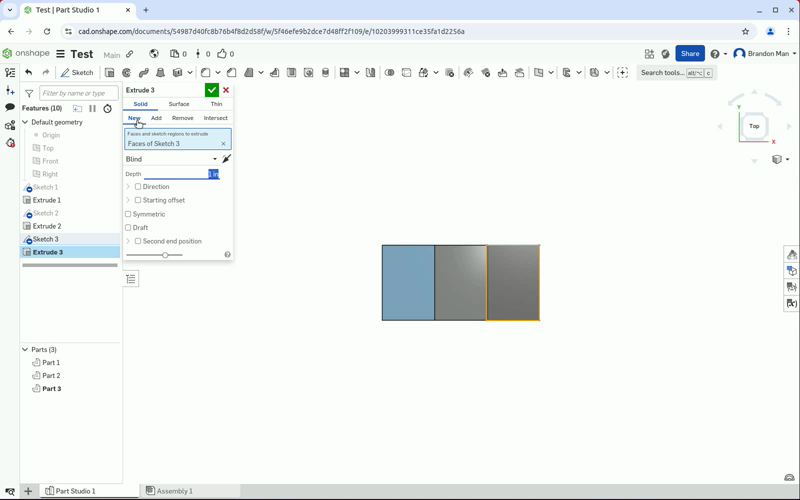
text(23.108)
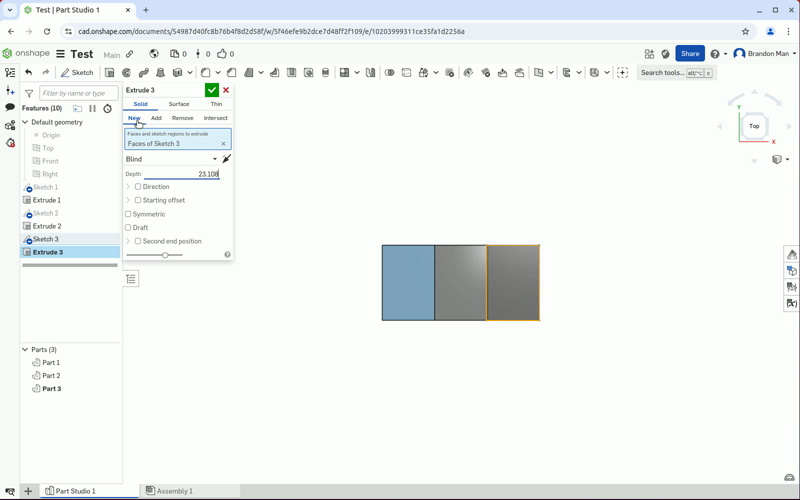
key(enter)
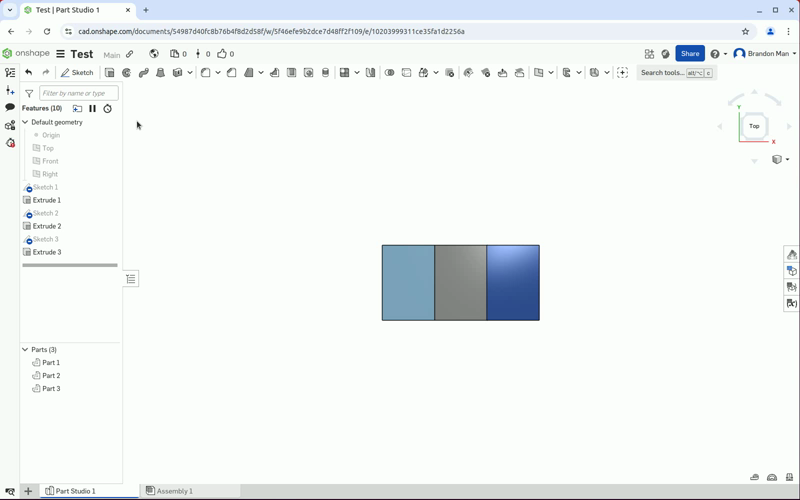
key(shift+h)
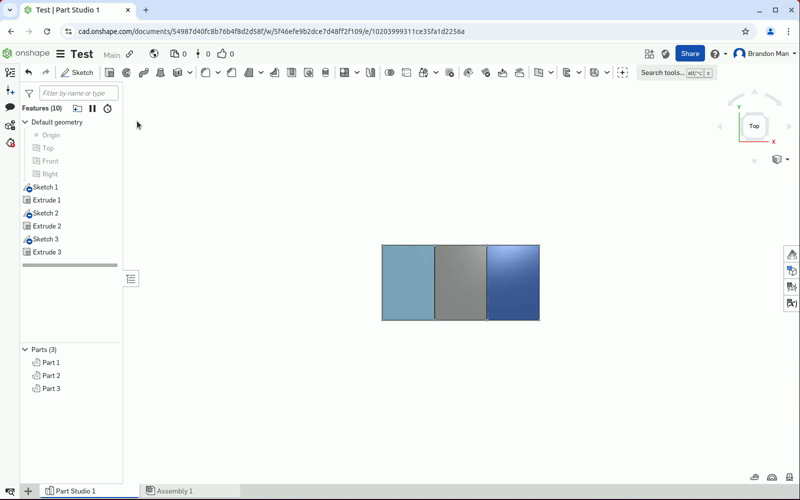
key(shift+h)
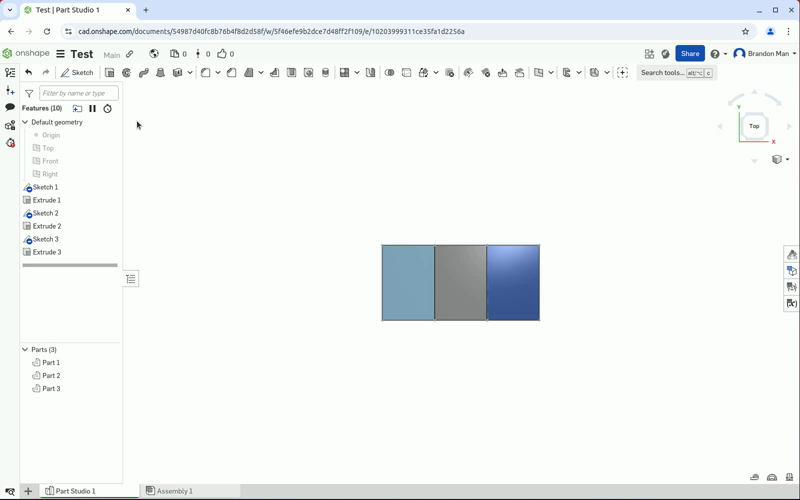
key(shift+7)
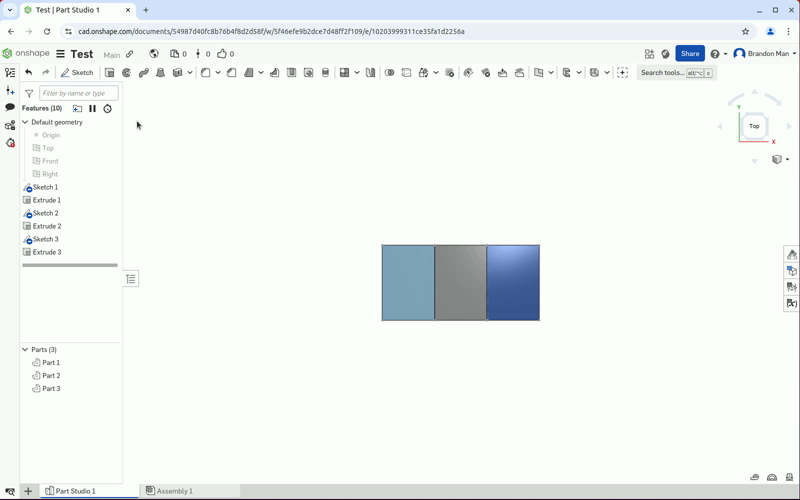
key(up, 3)
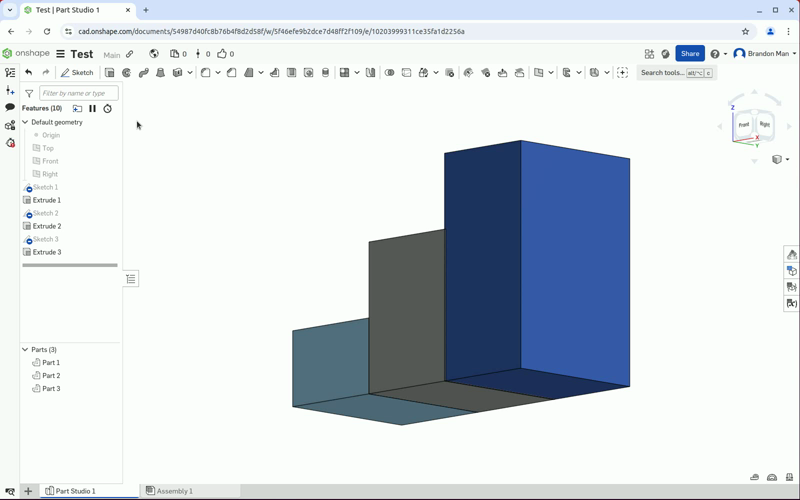
key(left, 3)
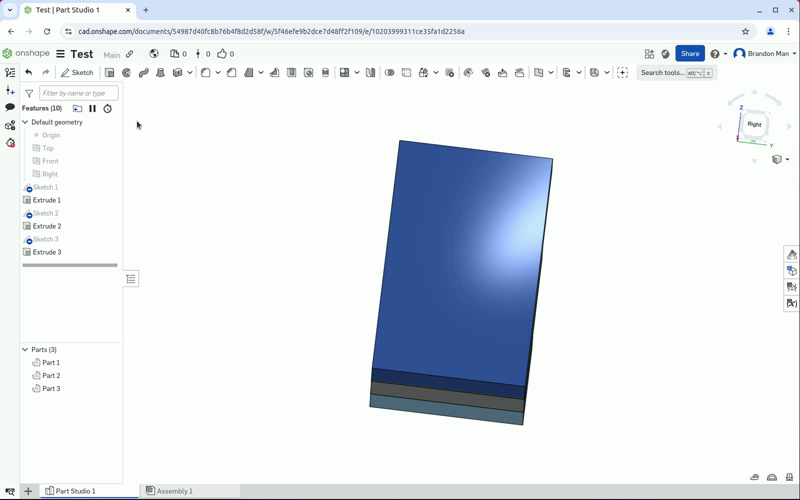
key(right, 3)
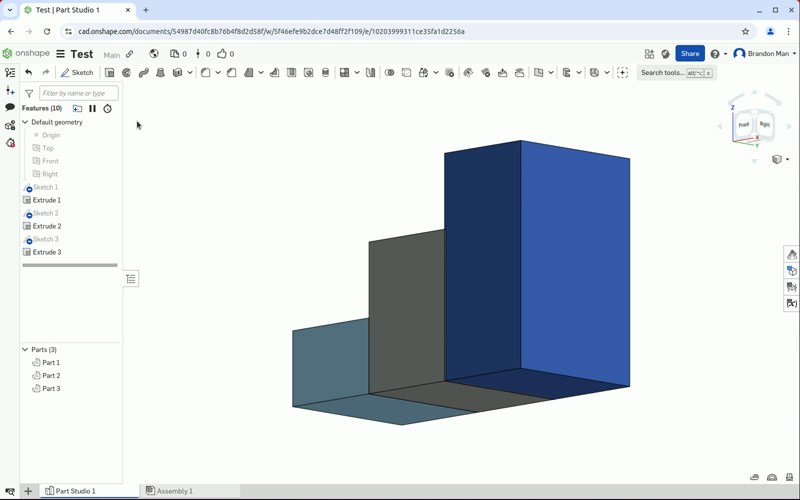
key(down, 3)
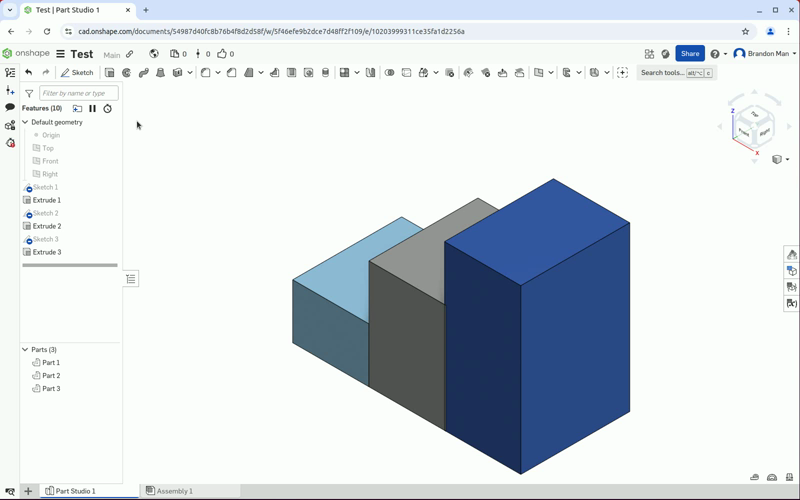
mouse_move(73, 189)
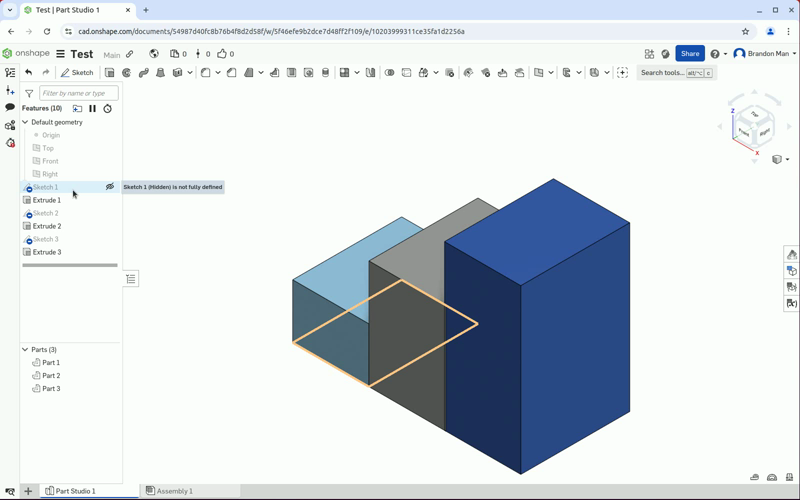
click(73, 189)